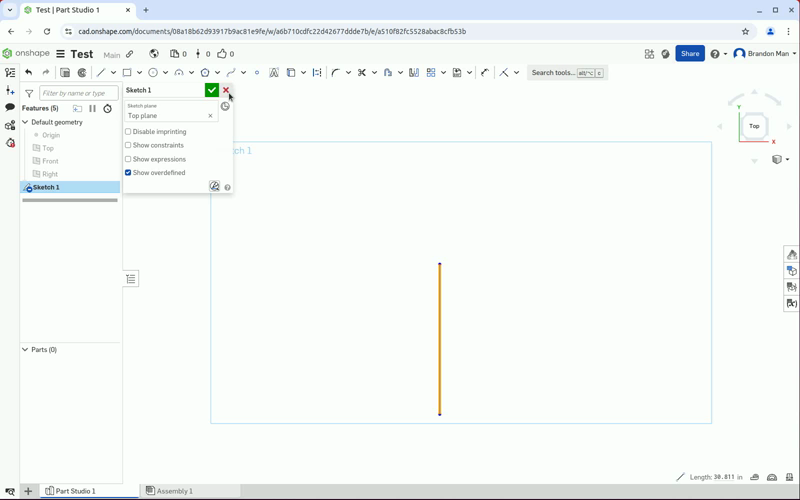
key(shift+h)
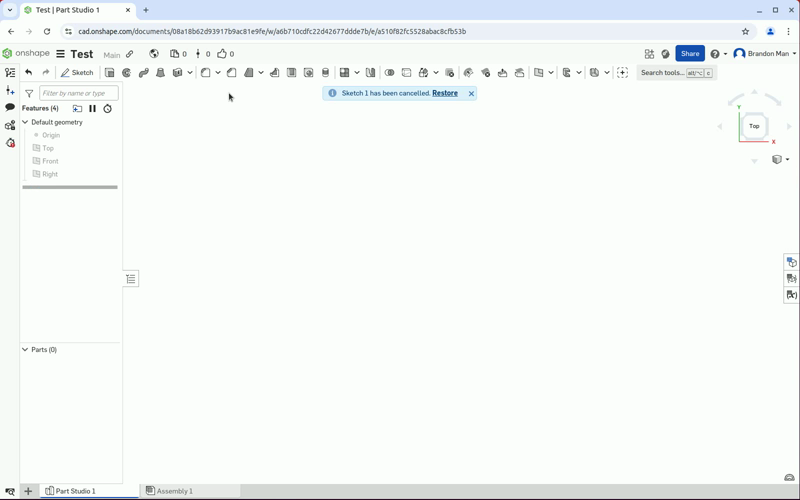
mouse_move(73, 352)
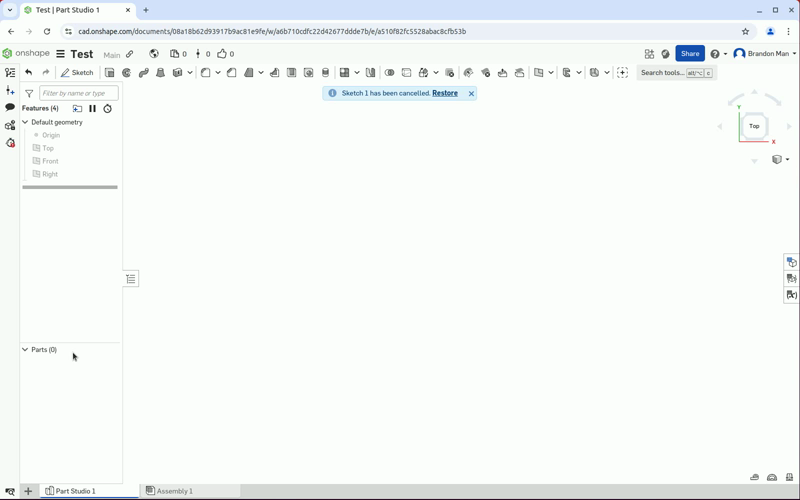
key(y)
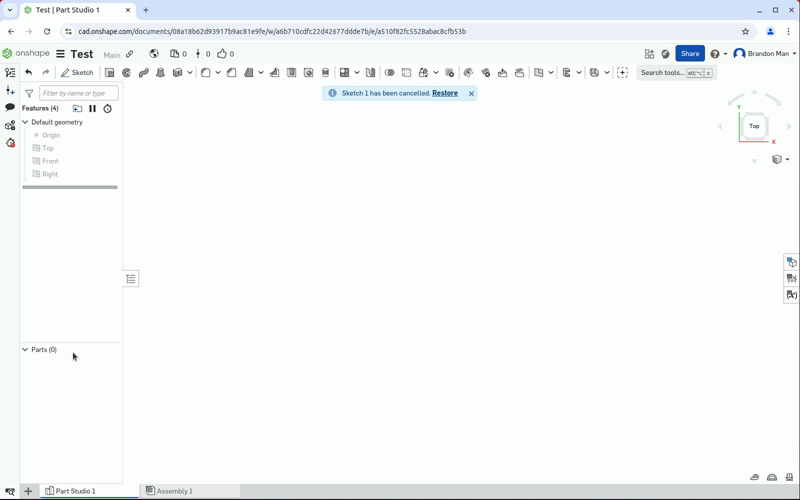
key(shift+p)
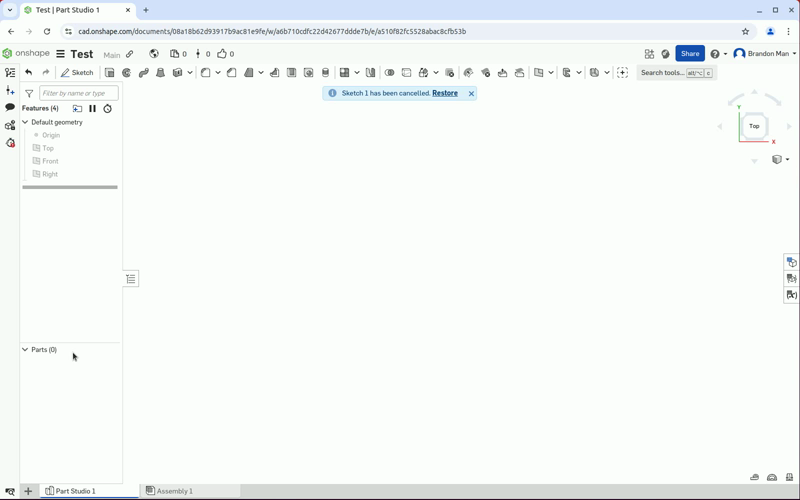
key(space)
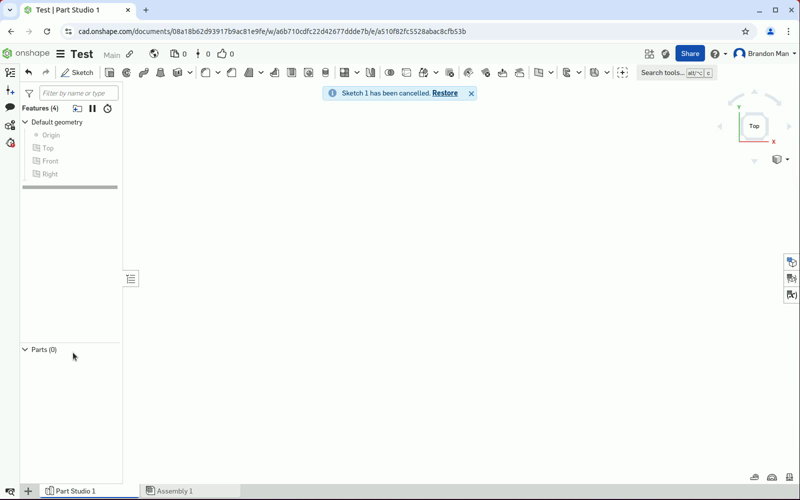
key_down(shift)
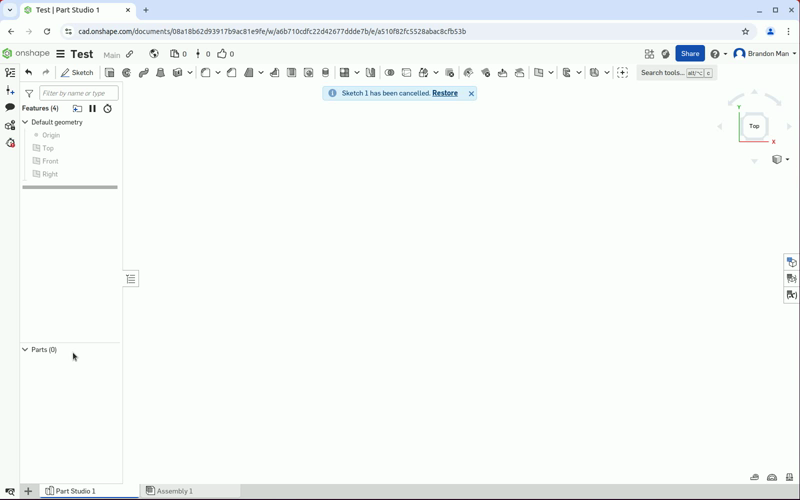
key(up)
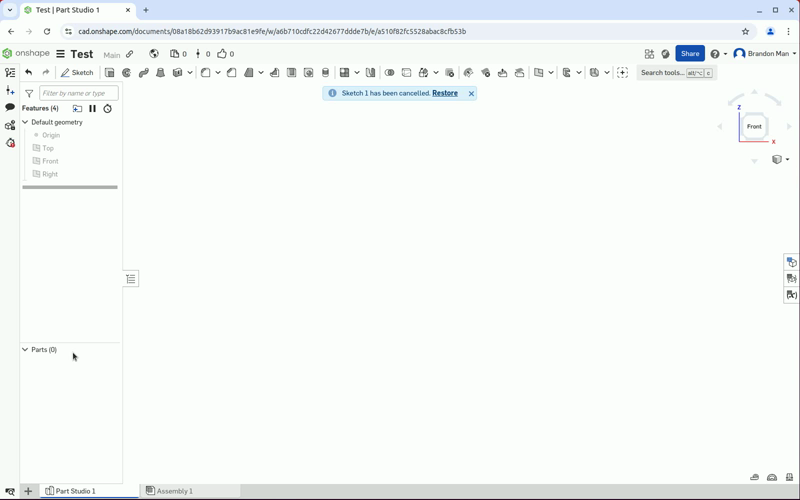
key_up(shift)
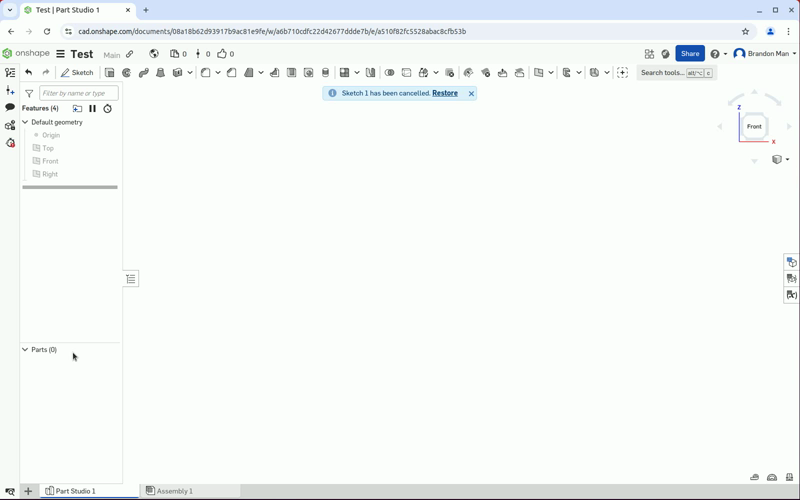
mouse_move(73, 352)
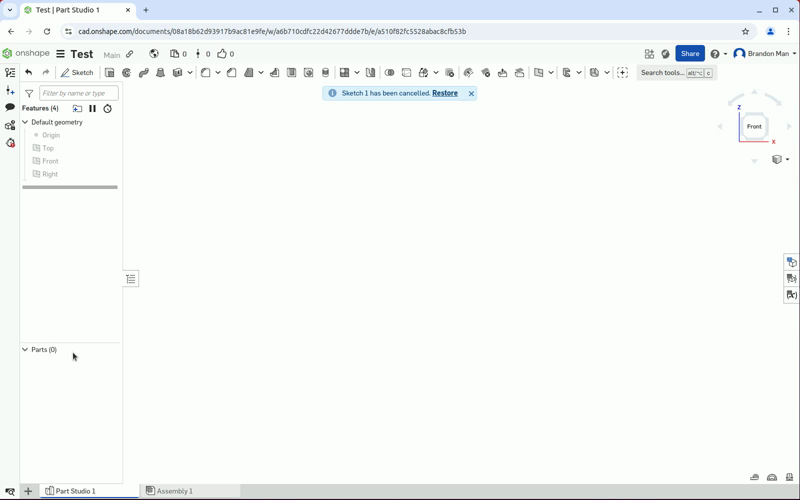
key(shift+y)
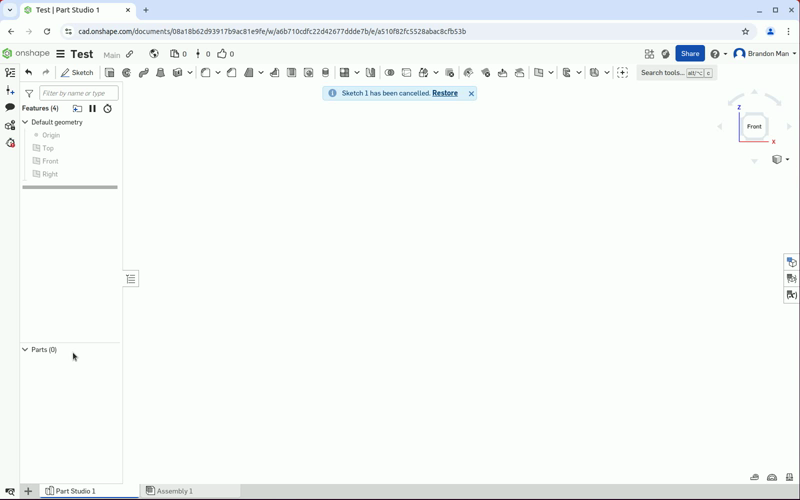
key(shift+s)
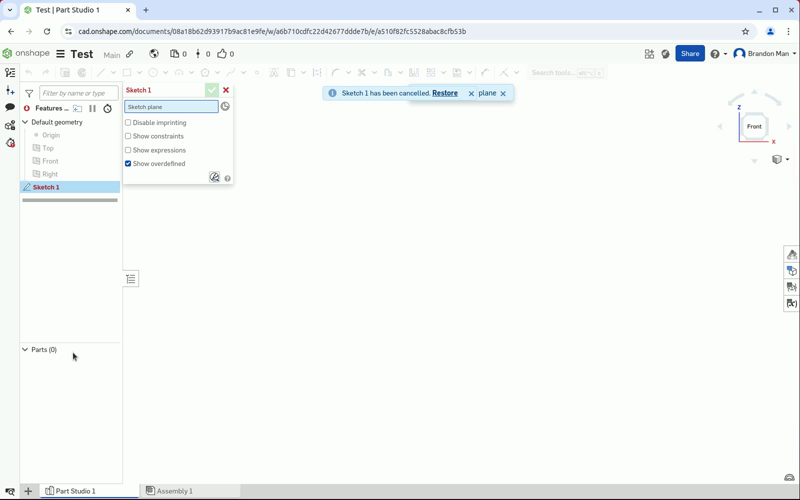
mouse_move(73, 163)
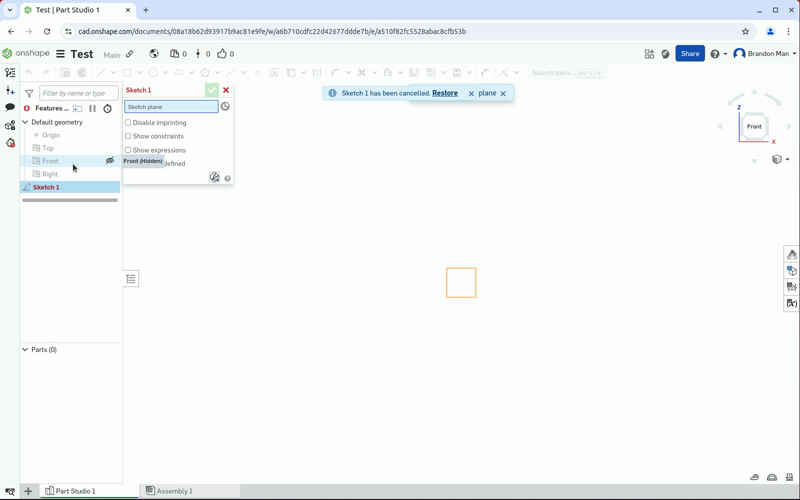
click(73, 163)
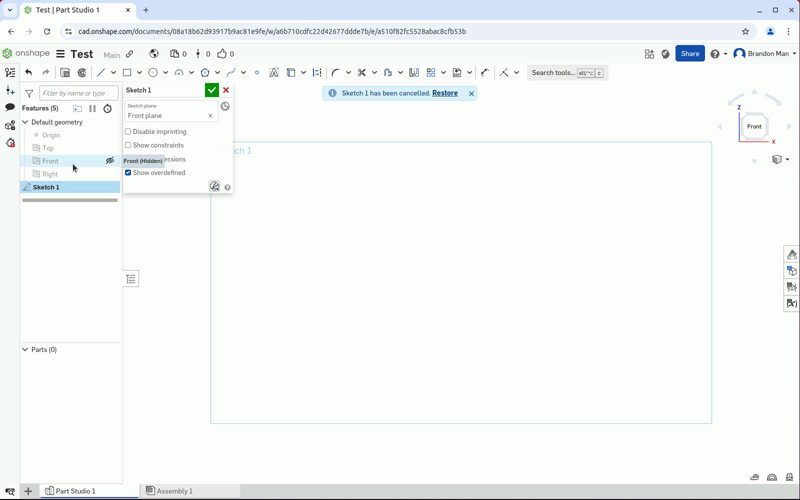
mouse_move(73, 352)
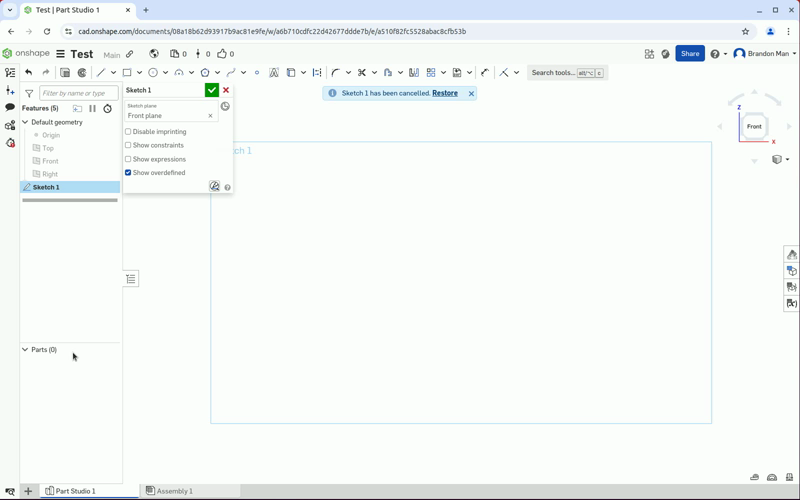
key(y)
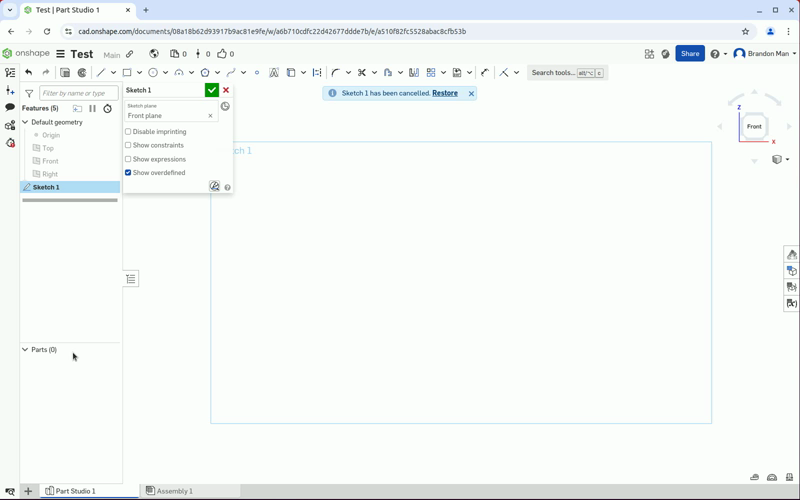
key(l)
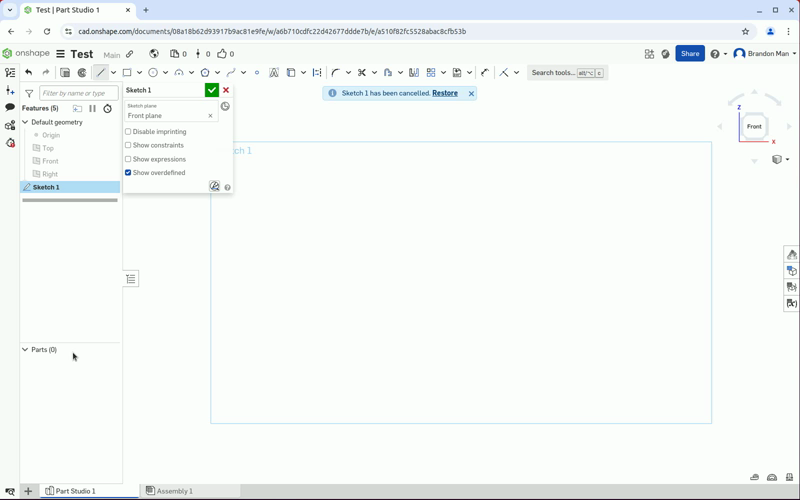
key_down(shift)
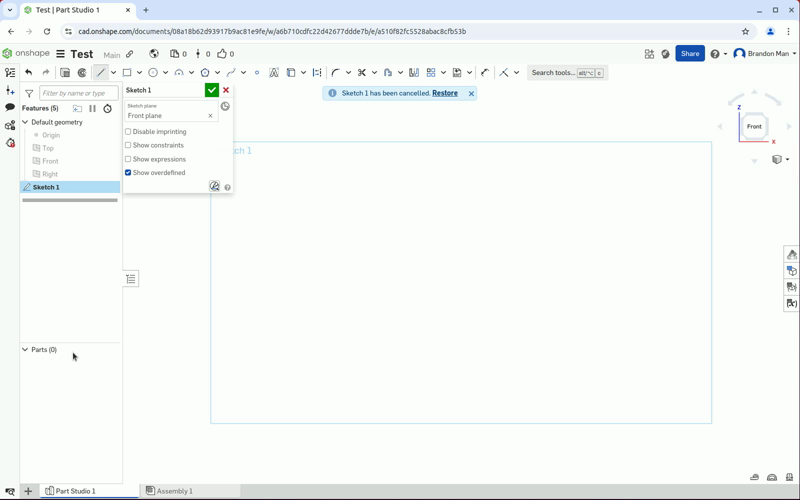
mouse_move(397, 282)
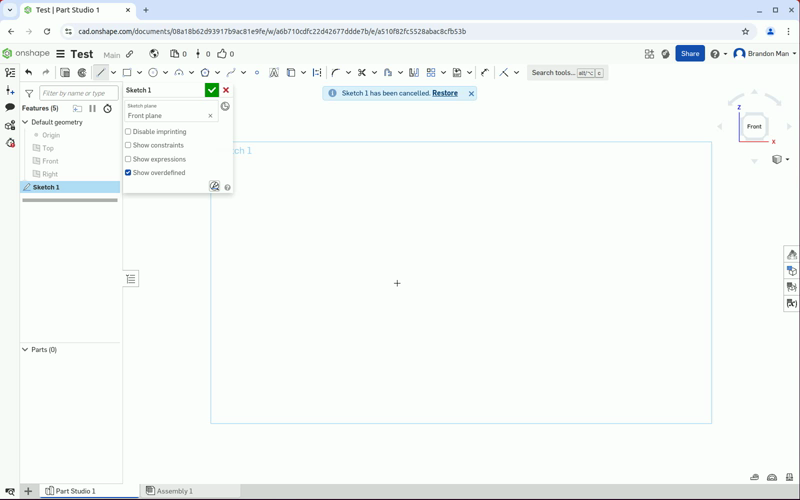
click(397, 282)
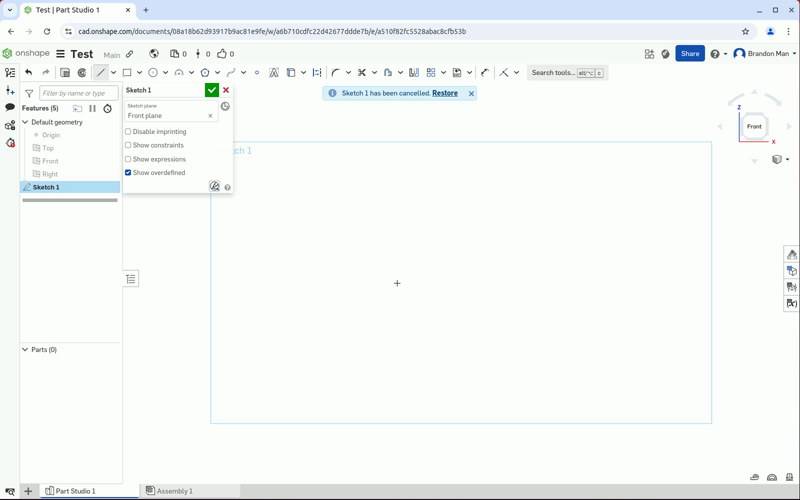
key_up(shift)
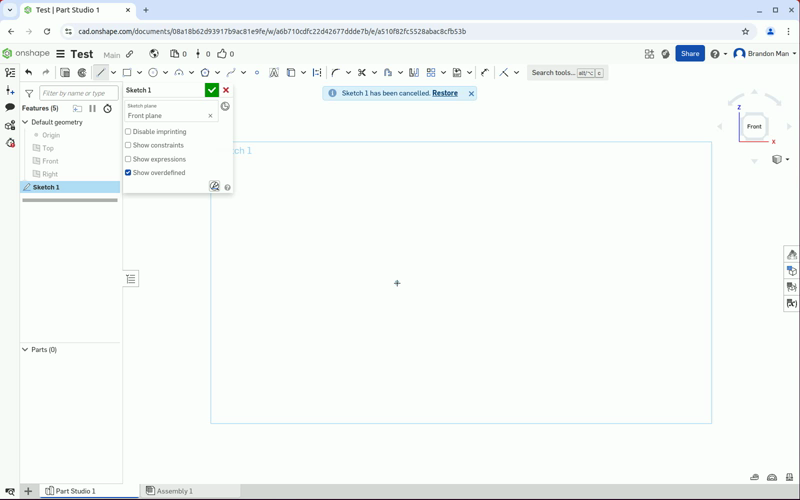
key_down(shift)
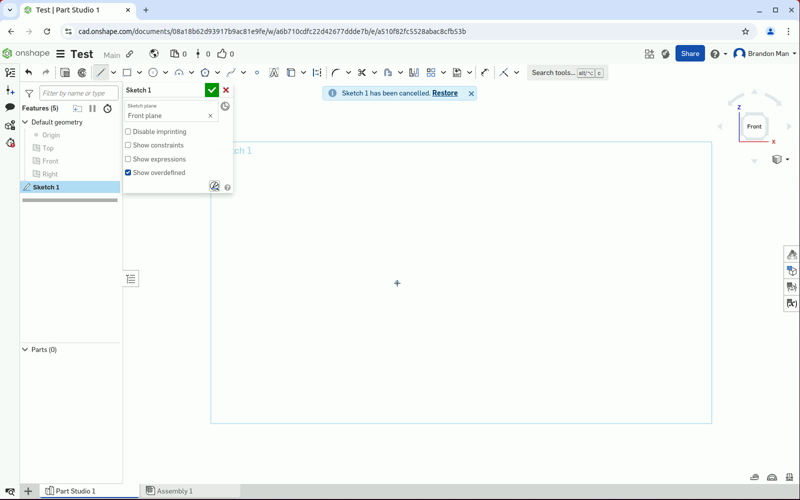
mouse_move(460, 282)
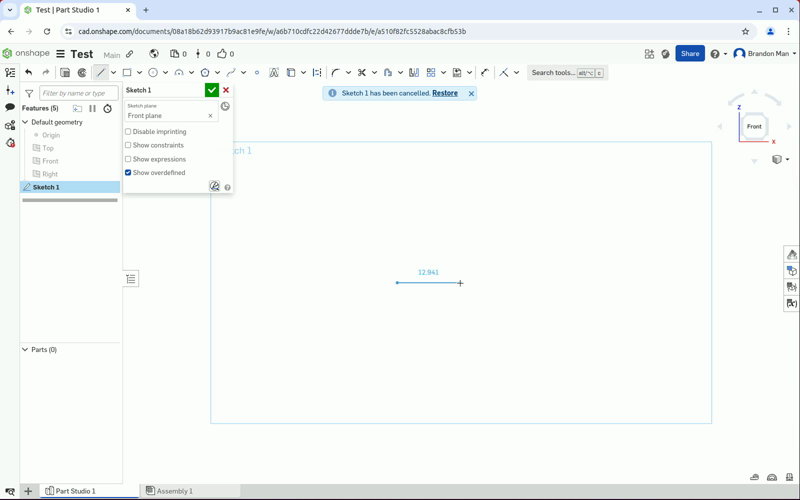
click(460, 282)
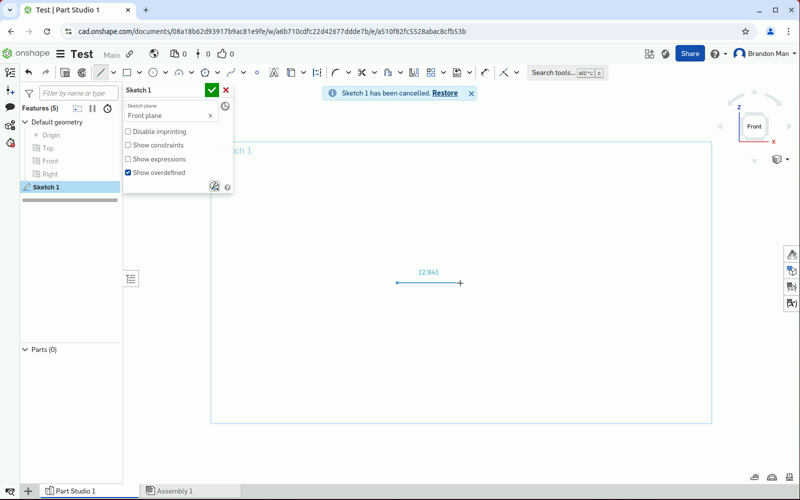
key_up(shift)
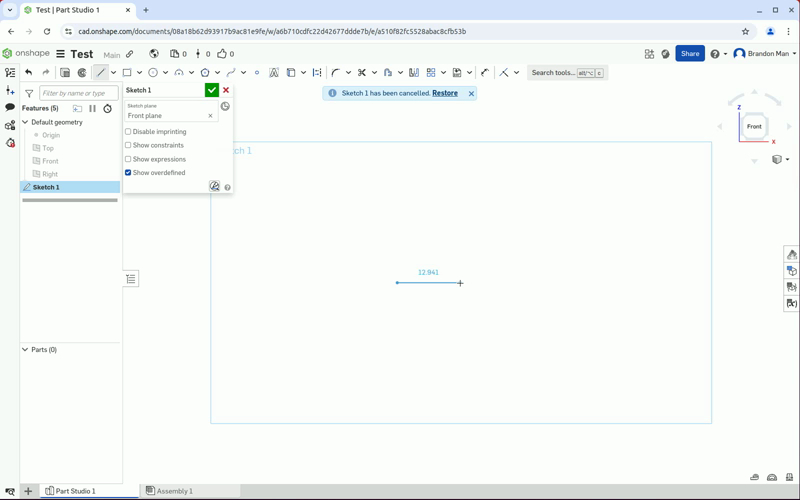
key_down(shift)
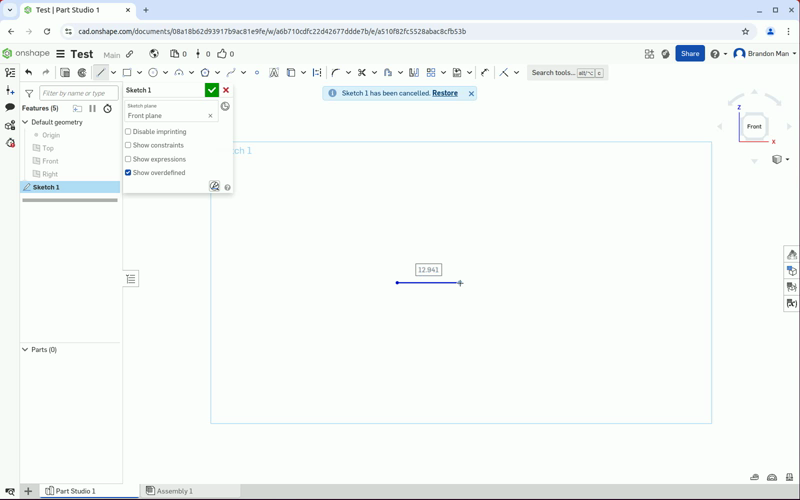
mouse_move(460, 170)
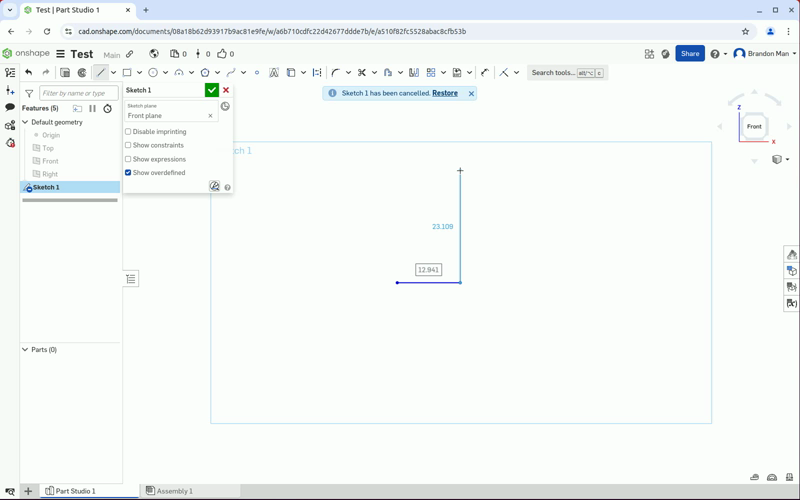
click(460, 170)
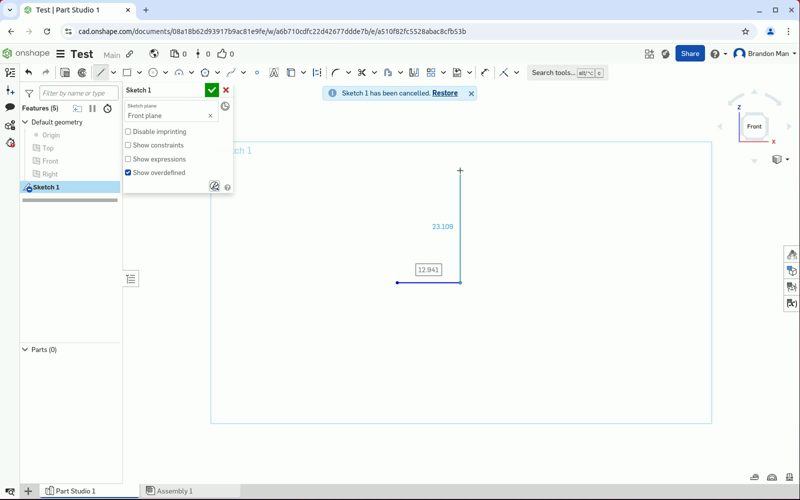
key_up(shift)
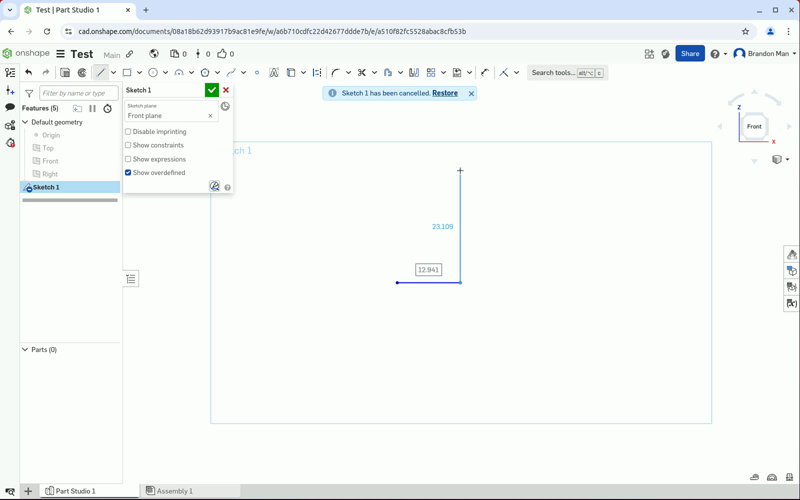
key_down(shift)
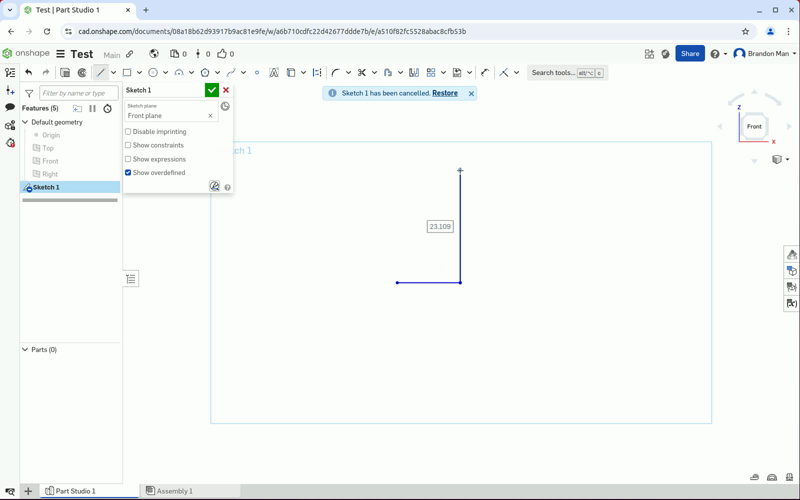
mouse_move(490, 170)
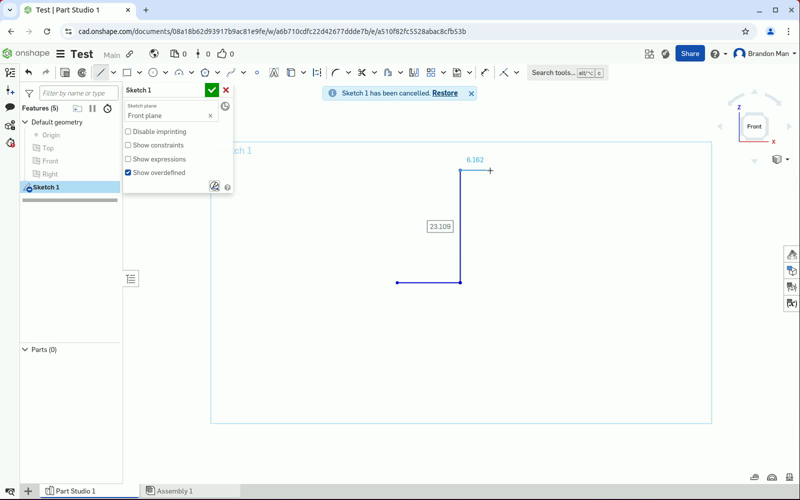
mouse_move(431, 170)
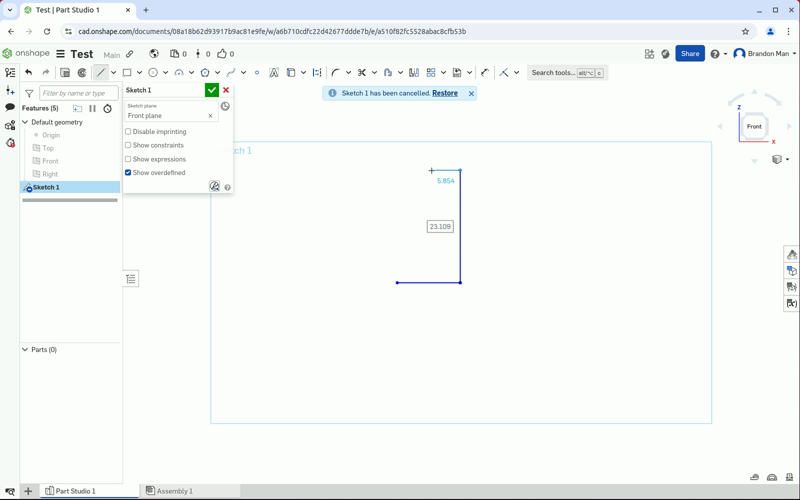
click(431, 170)
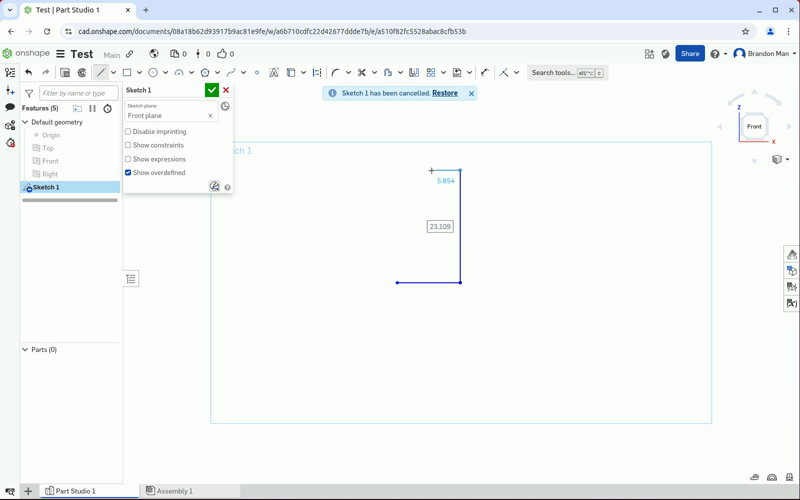
key_up(shift)
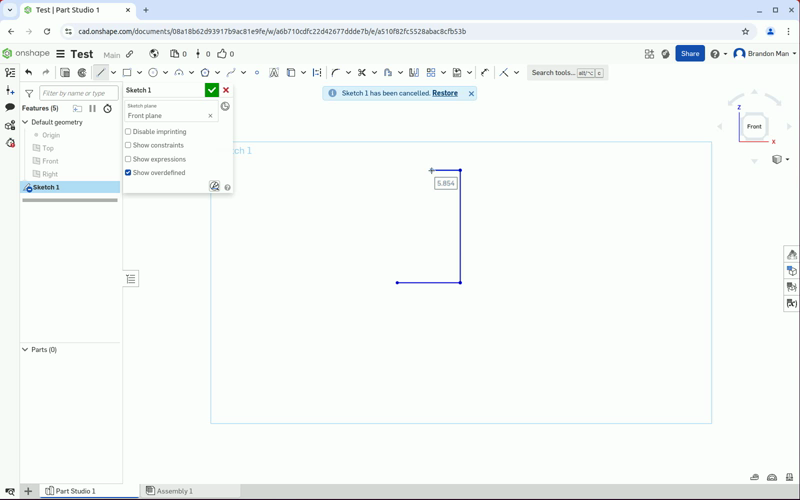
key_down(shift)
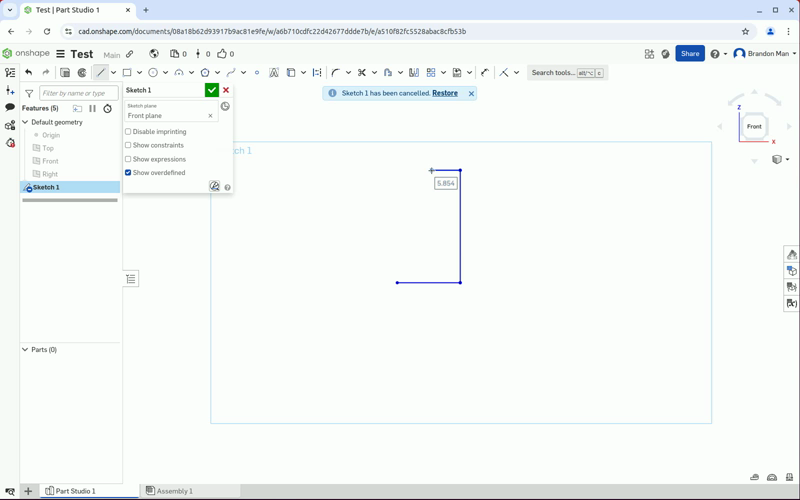
mouse_move(397, 282)
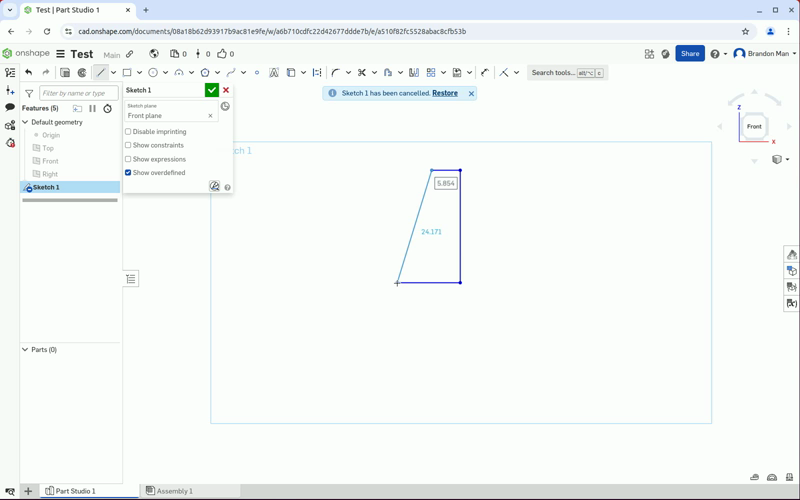
key_up(shift)
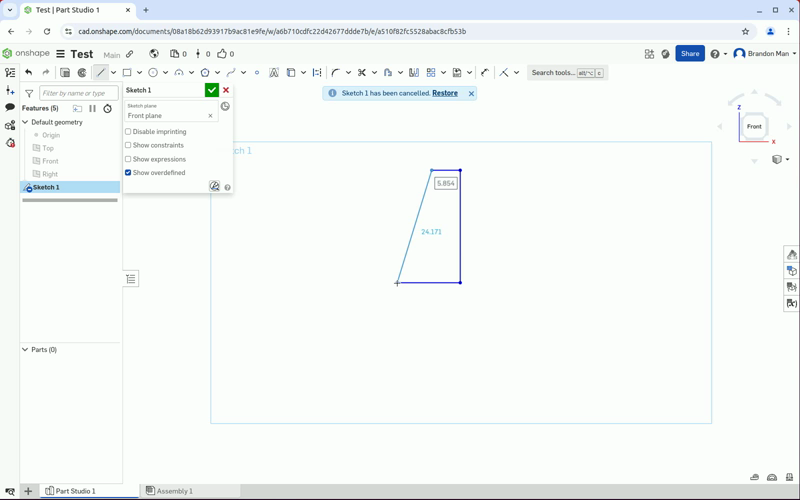
click(397, 282)
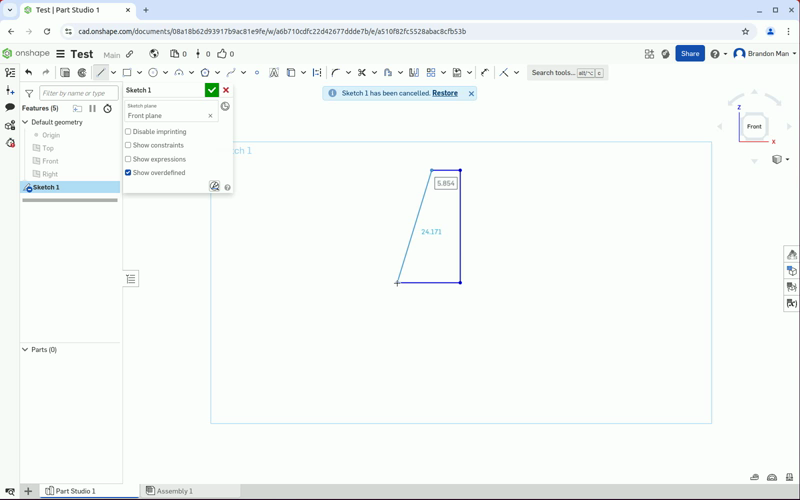
key(esc)
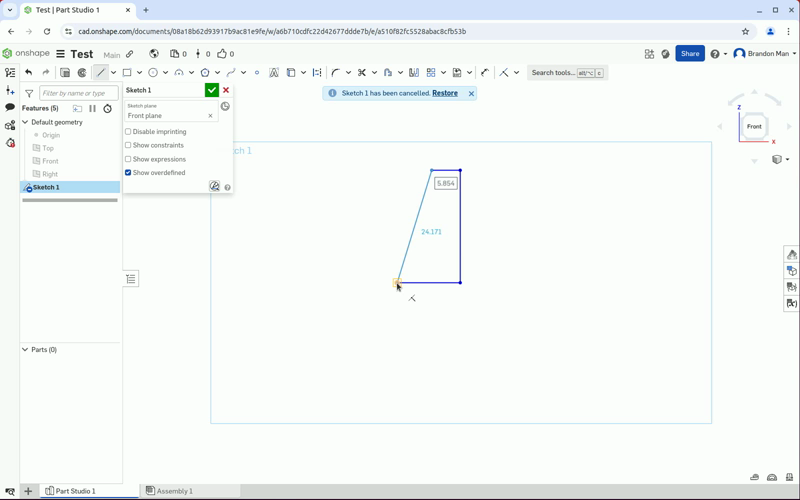
mouse_move(452, 206)
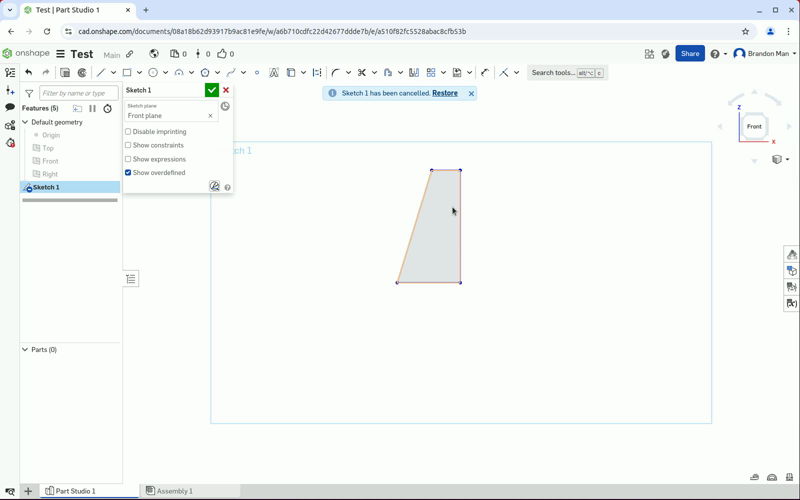
click(452, 206)
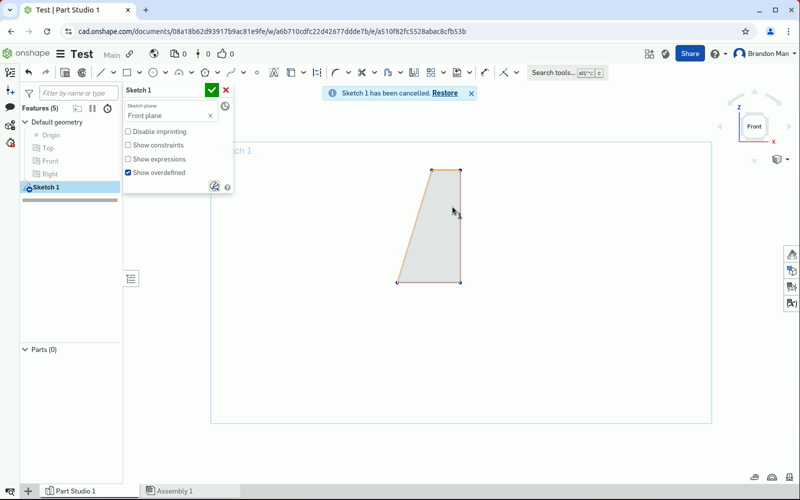
mouse_move(73, 352)
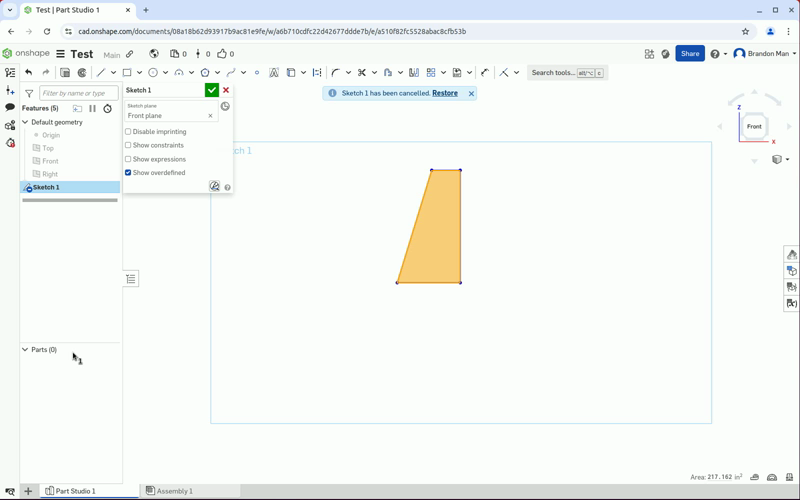
key(shift+y)
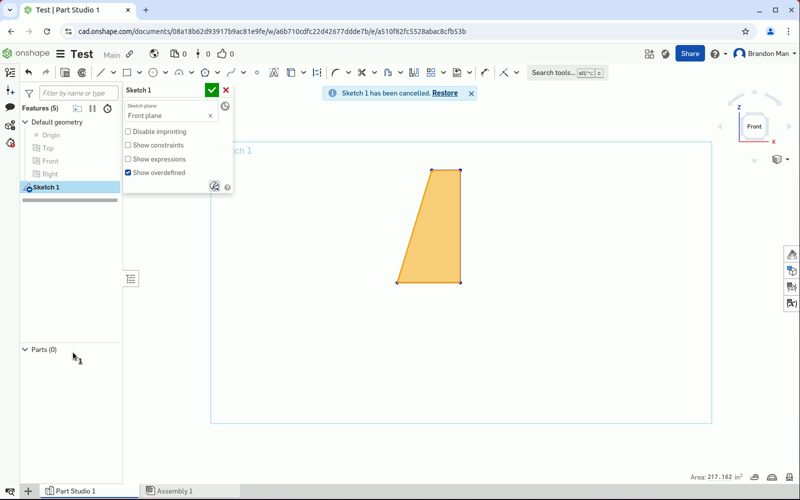
key(shift+e)
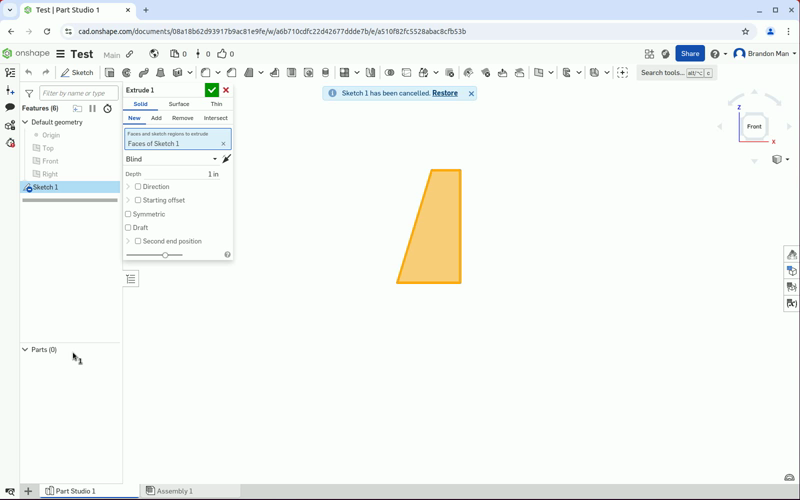
mouse_move(143, 106)
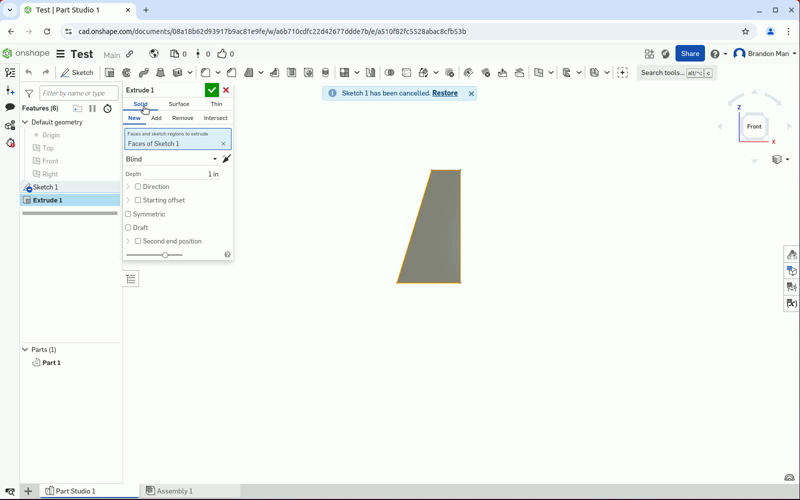
click(143, 106)
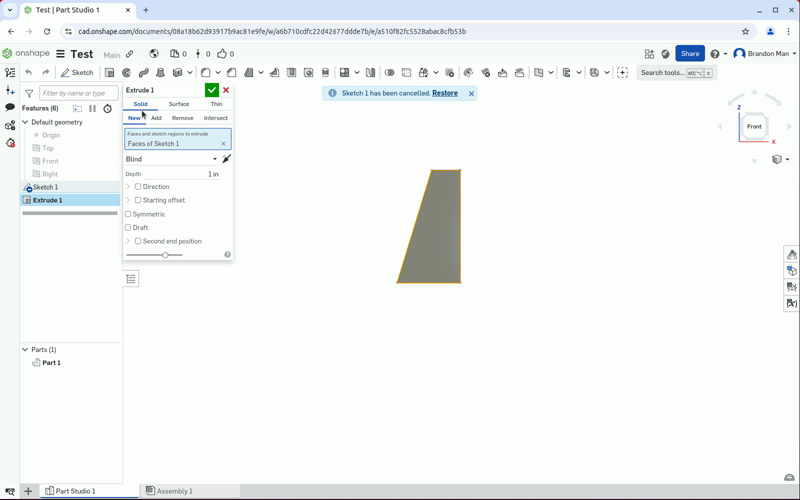
mouse_move(137, 120)
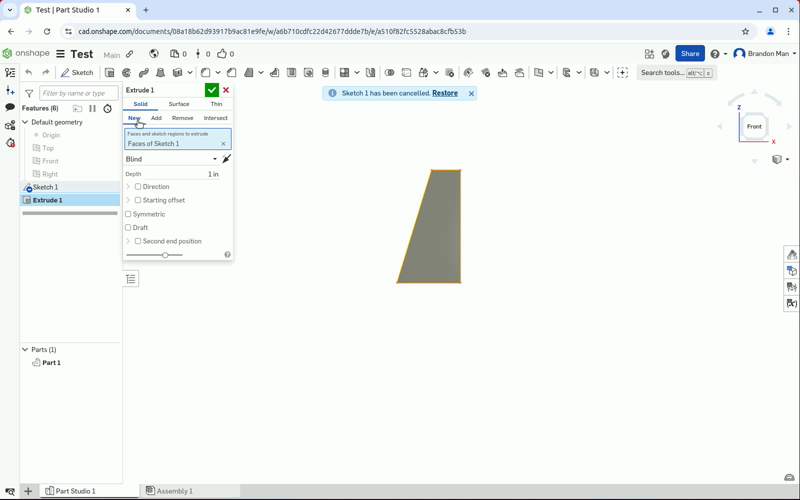
click(137, 120)
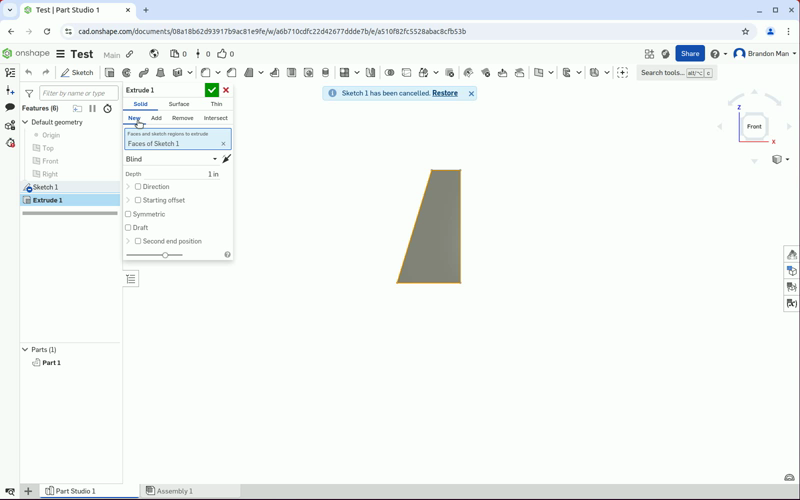
key(tab, 4)
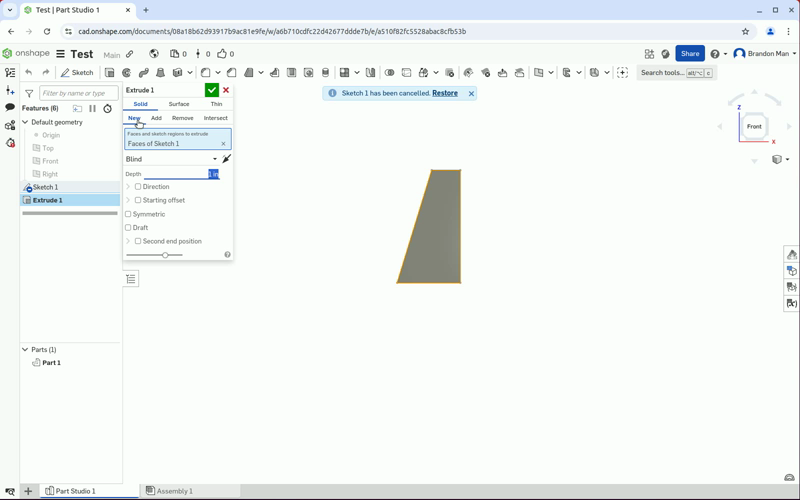
text(1.444)
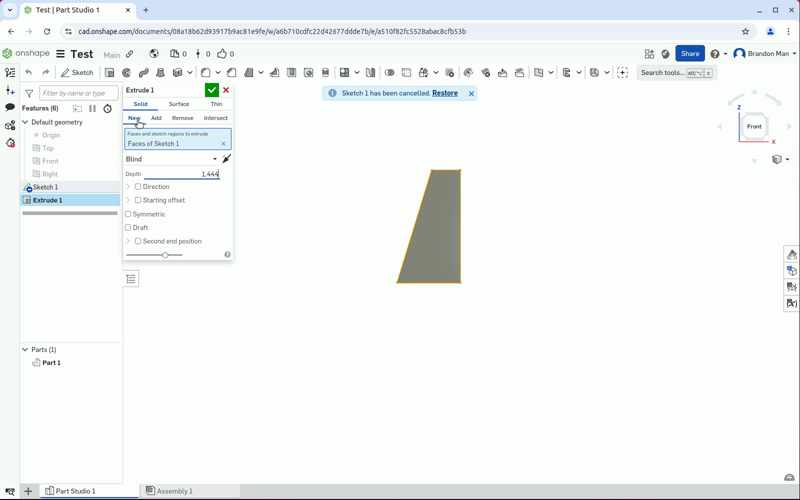
key(enter)
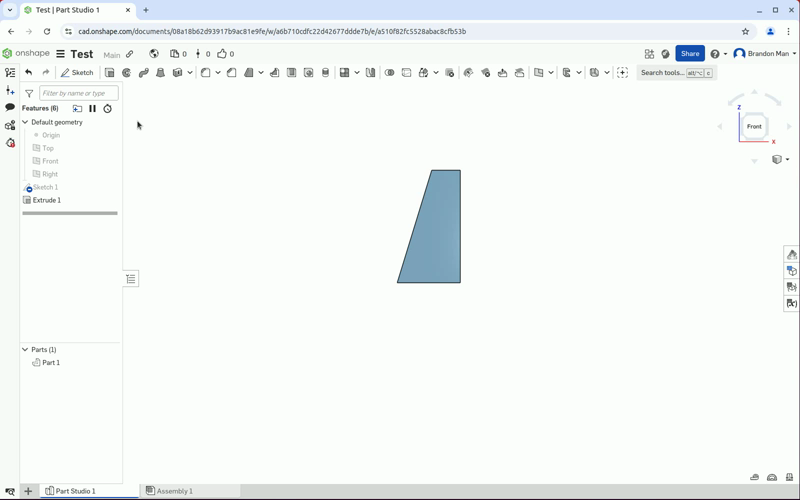
key(shift+h)
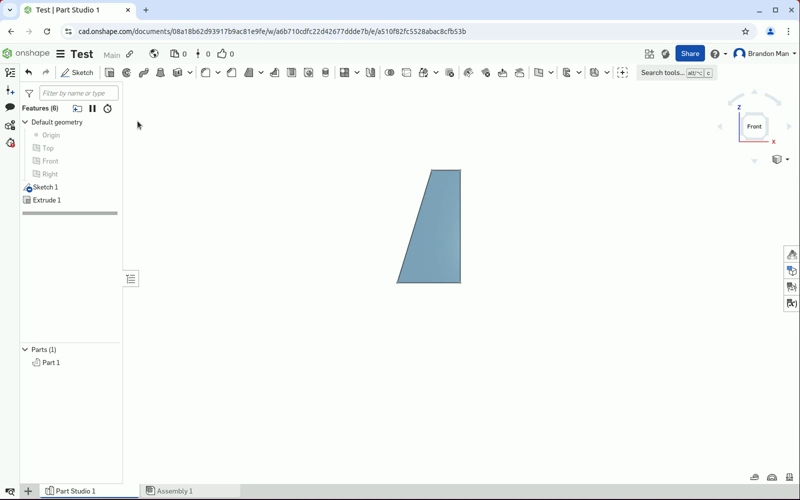
key(shift+h)
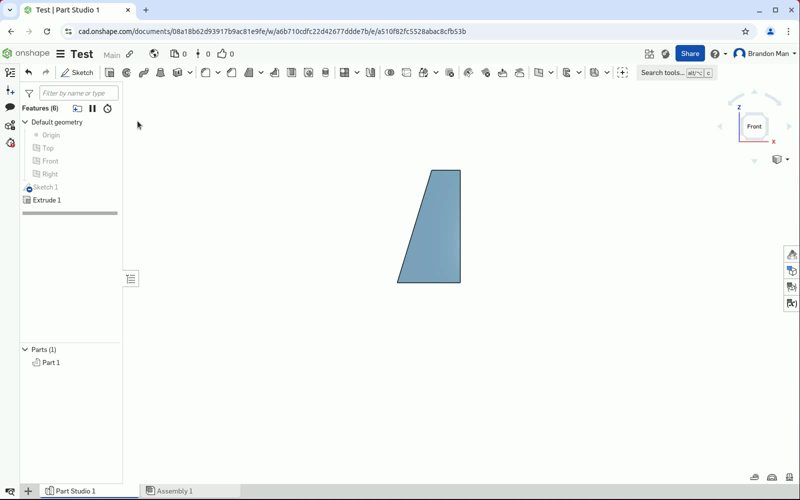
mouse_move(73, 189)
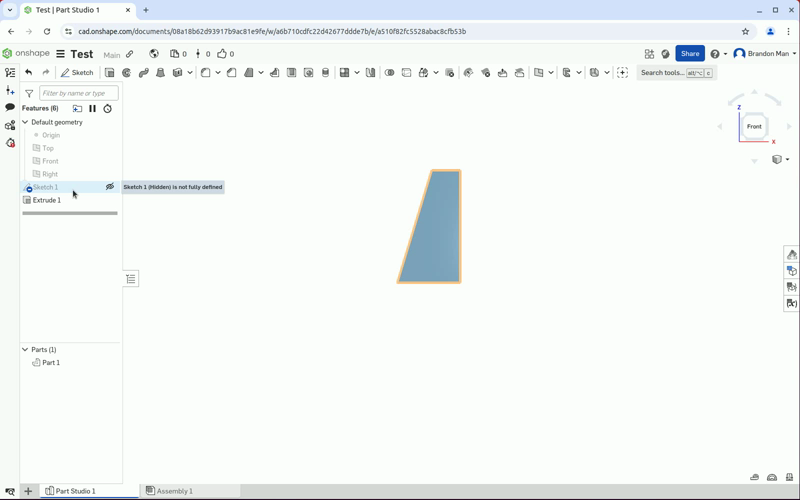
click(73, 189)
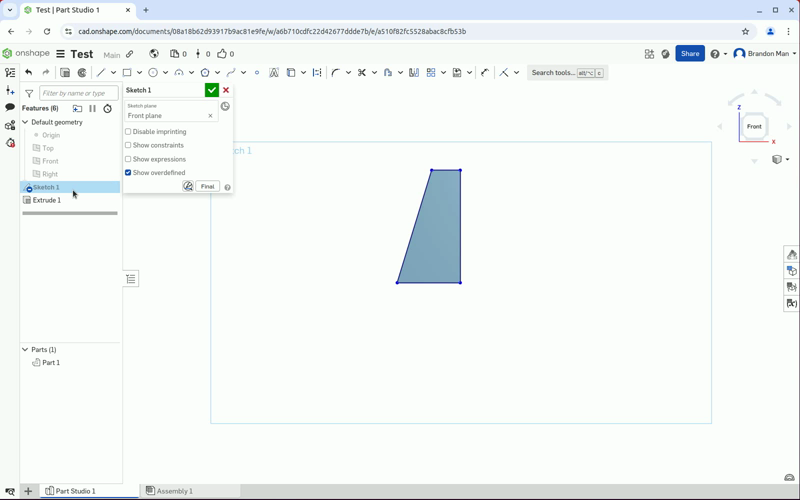
mouse_move(229, 92)
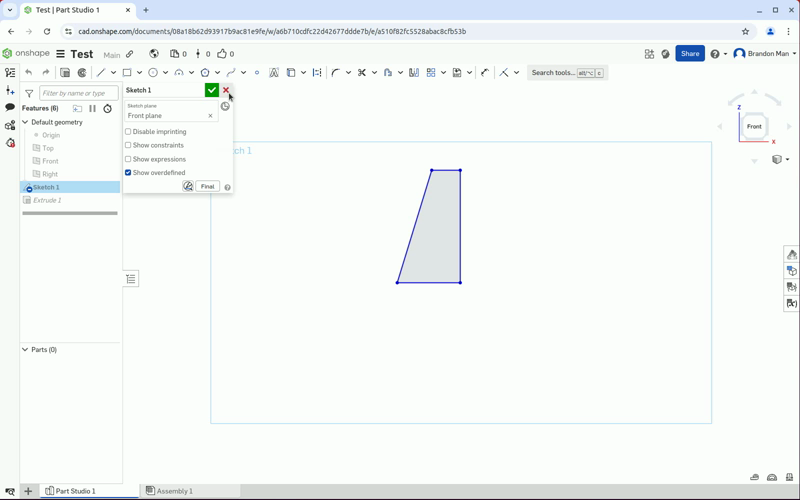
click(229, 92)
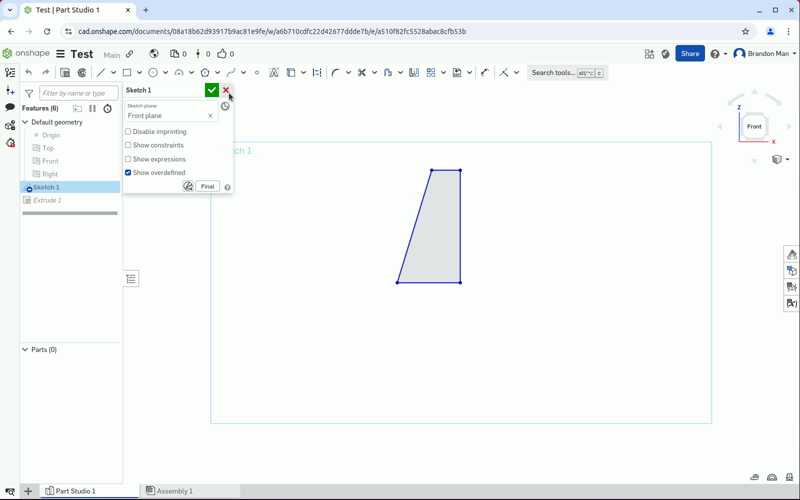
key(shift+s)
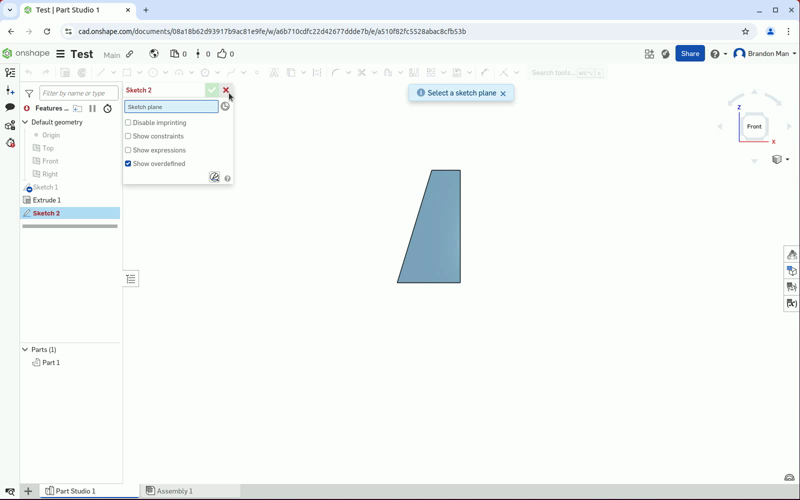
mouse_move(73, 163)
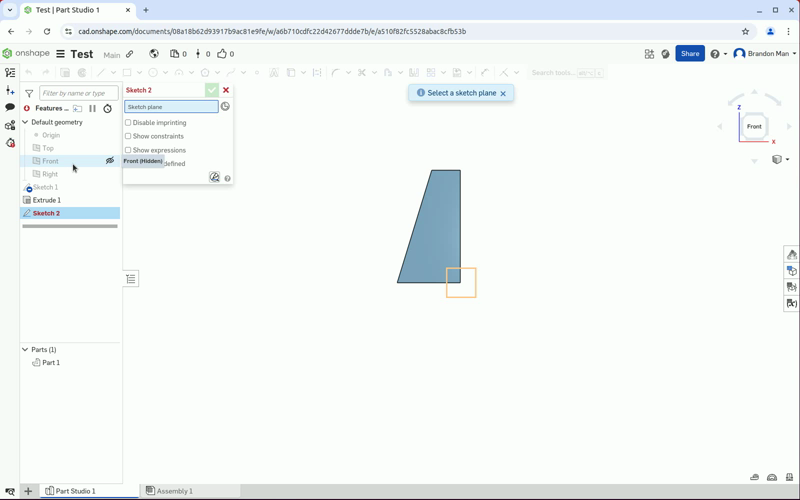
click(73, 163)
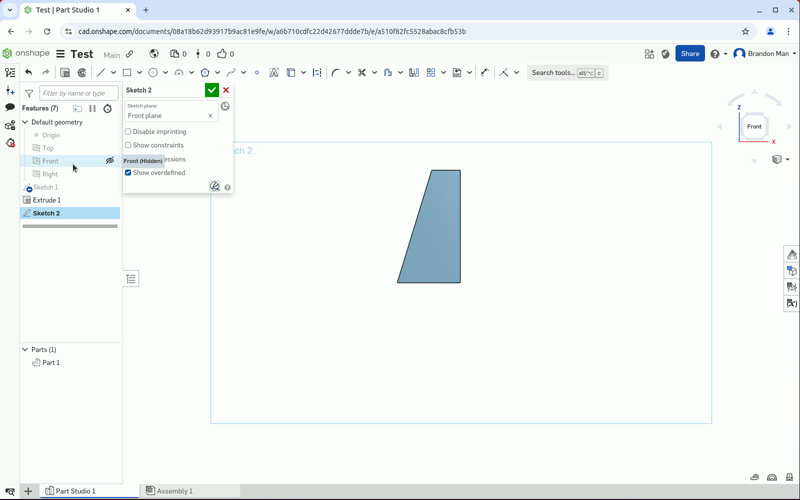
mouse_move(73, 352)
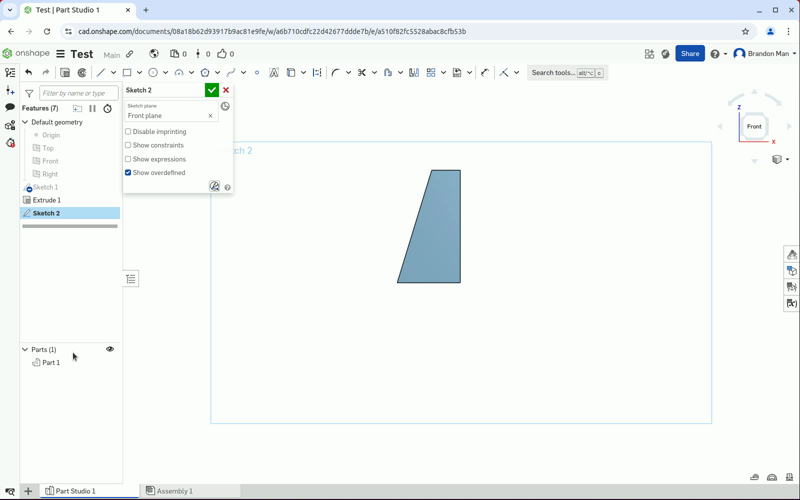
key(y)
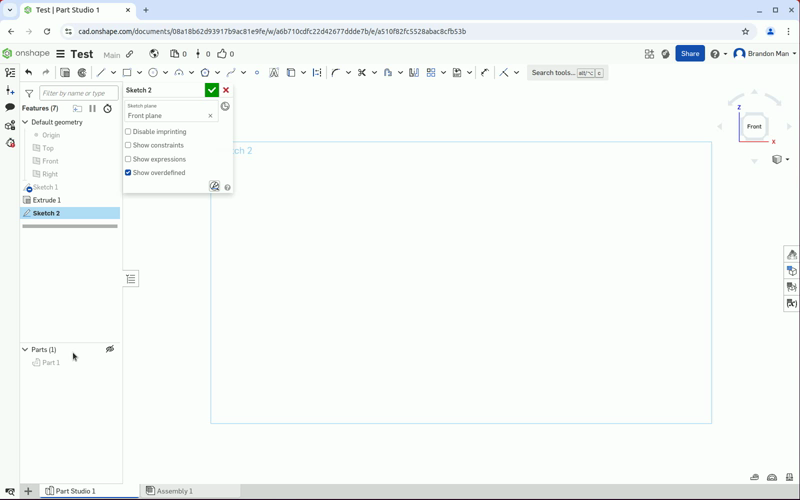
key(l)
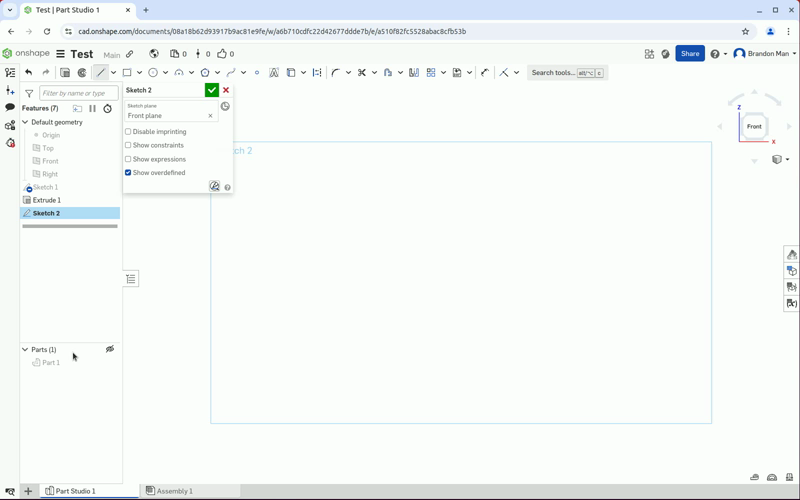
key_down(shift)
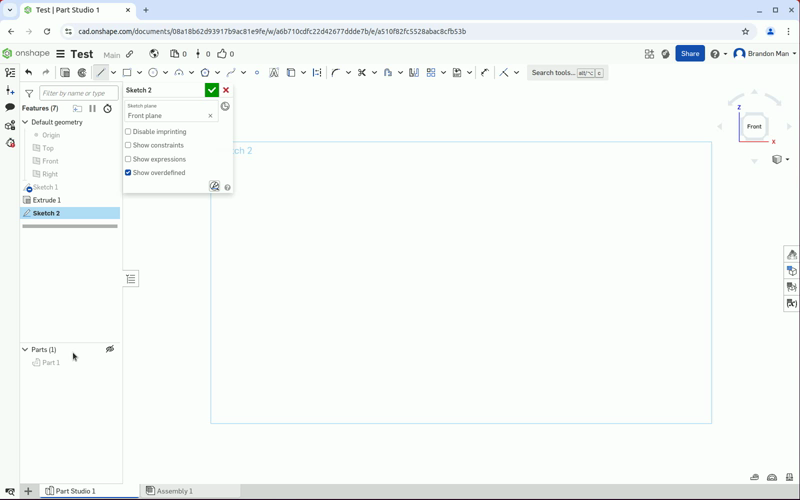
mouse_move(460, 282)
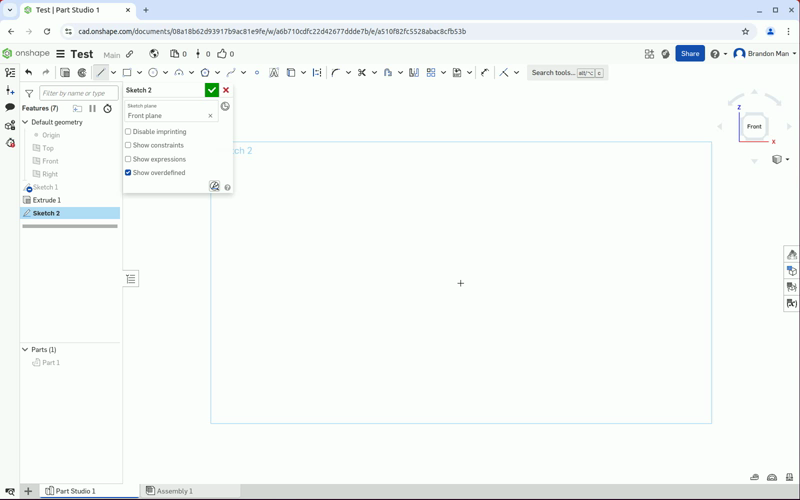
click(460, 282)
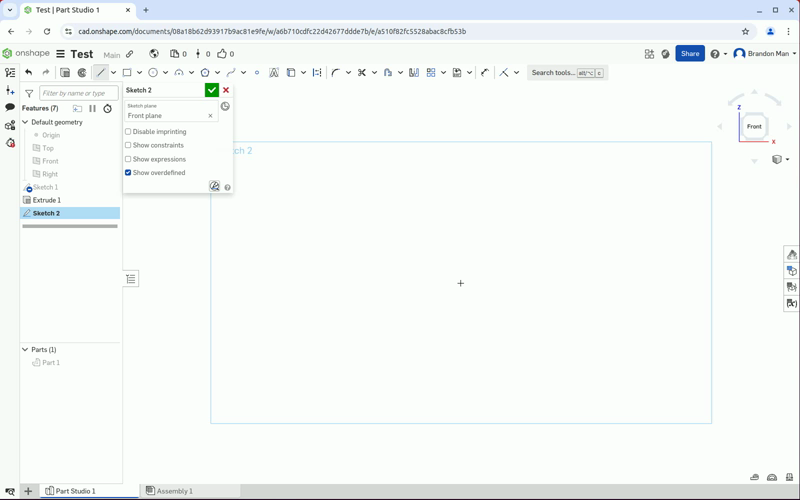
key_up(shift)
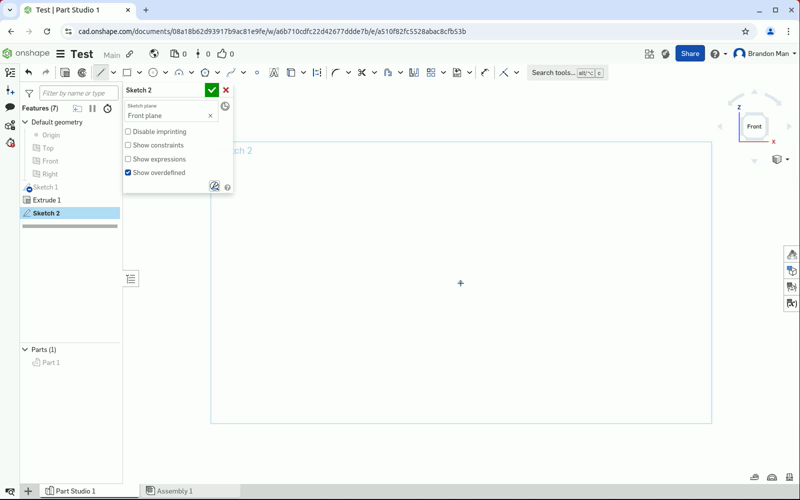
key_down(shift)
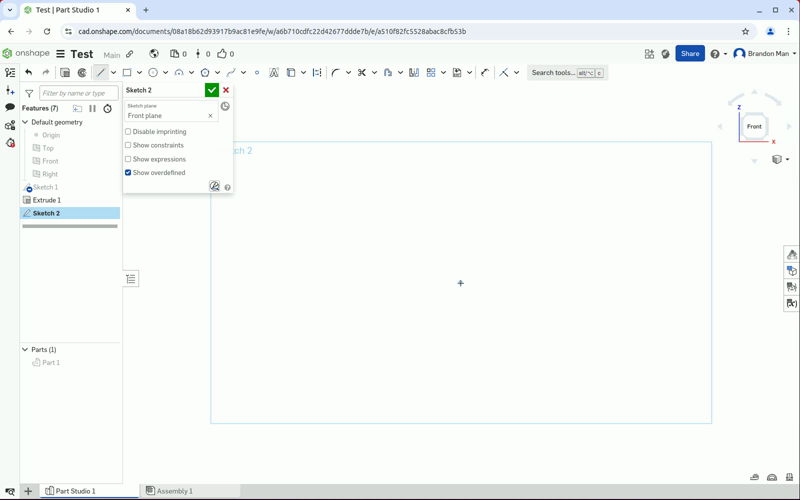
mouse_move(523, 282)
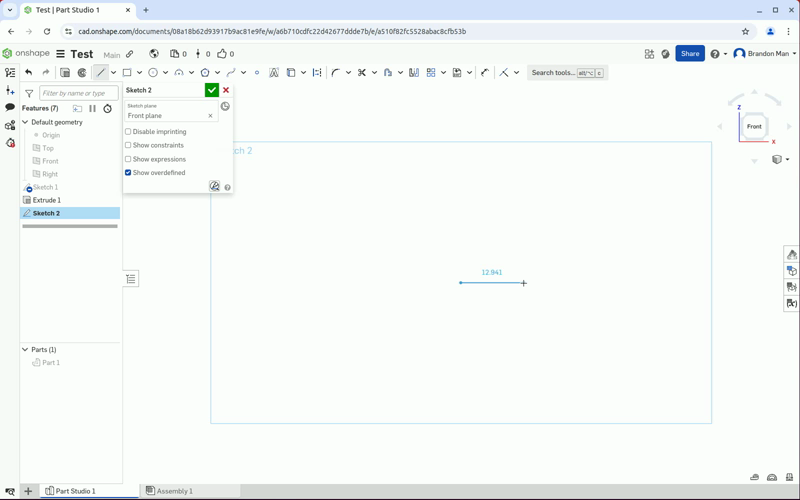
click(523, 282)
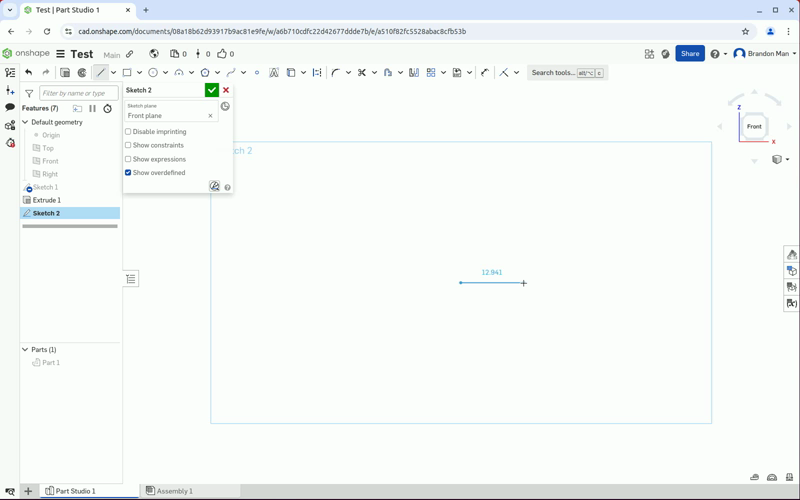
key_up(shift)
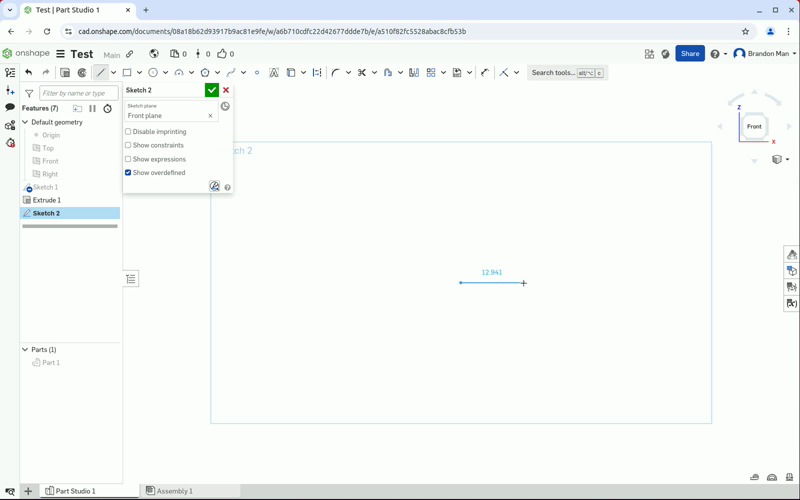
key_down(shift)
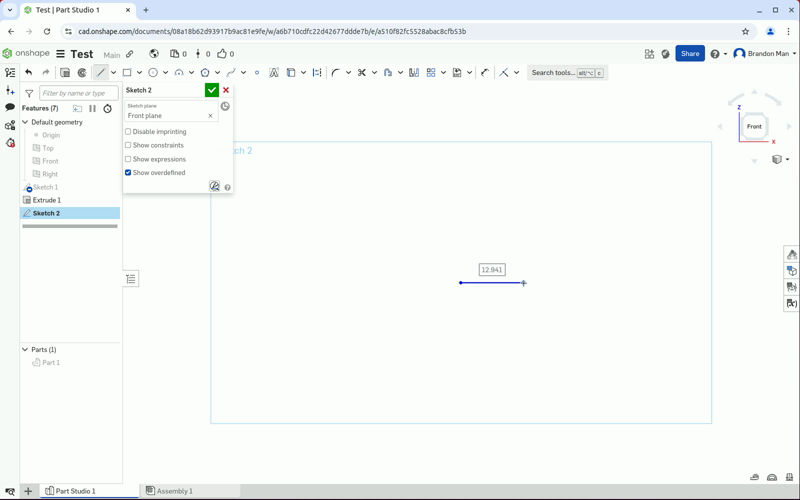
mouse_move(489, 170)
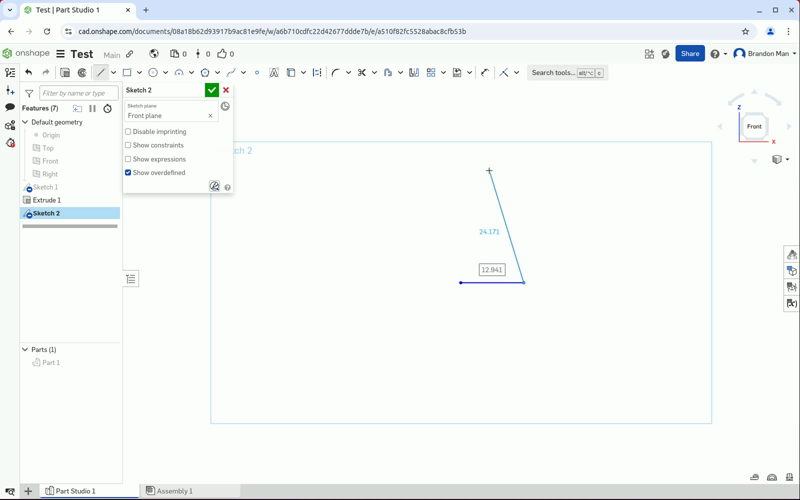
click(489, 170)
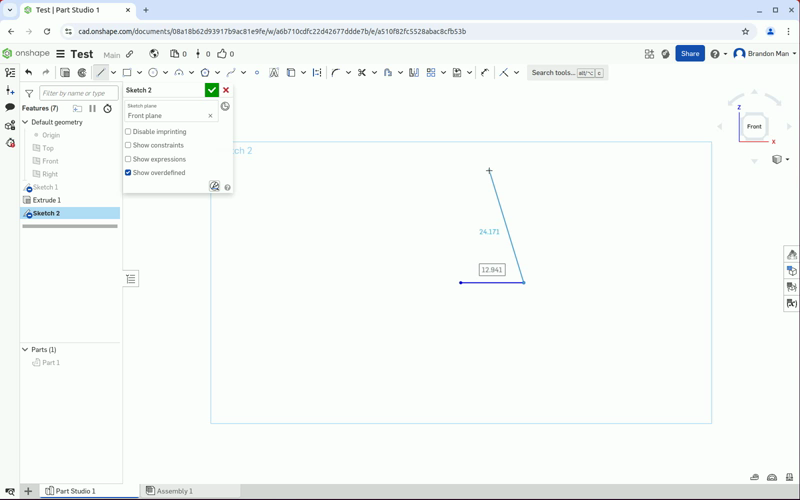
key_up(shift)
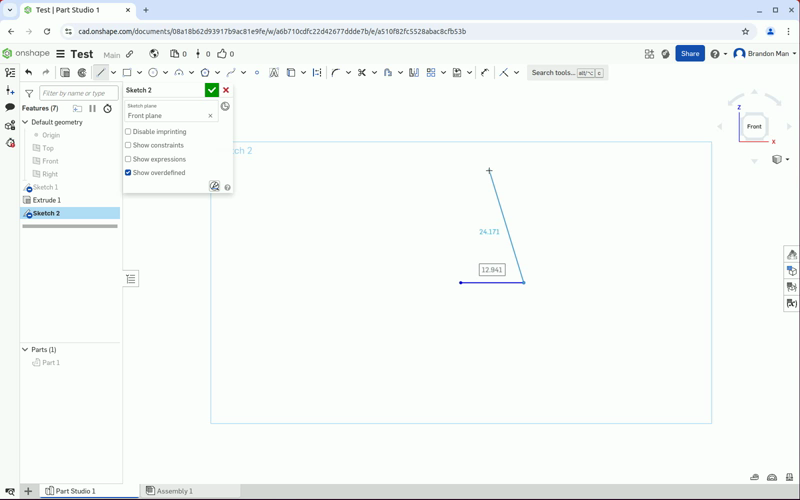
key_down(shift)
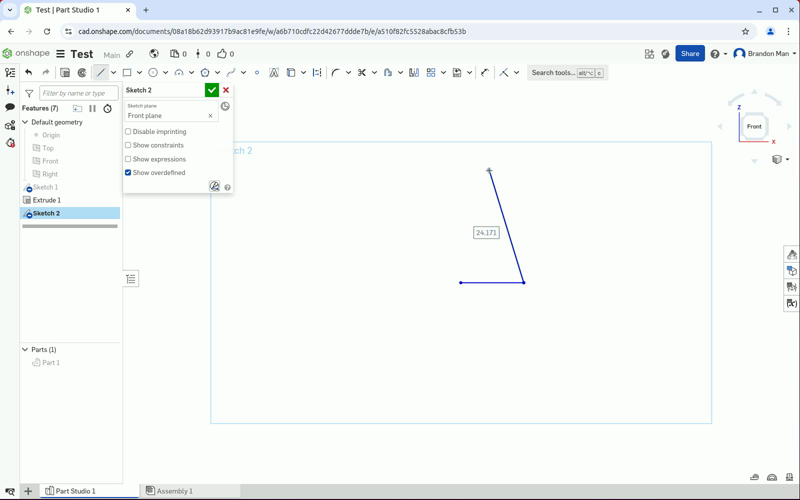
mouse_move(519, 170)
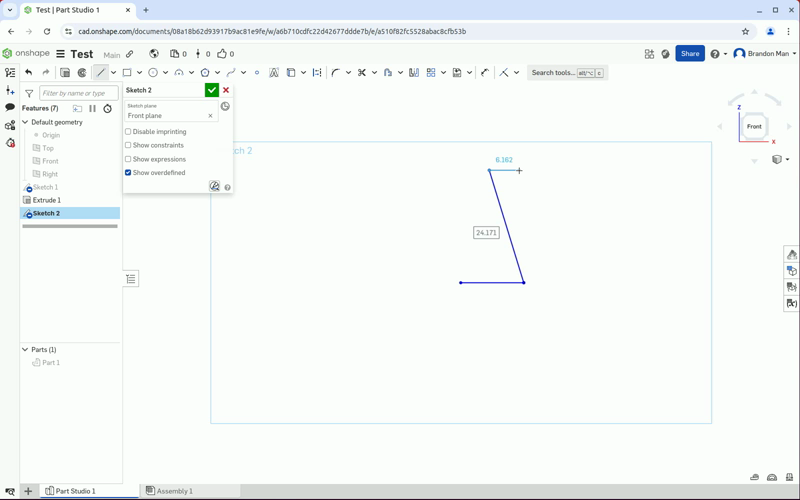
mouse_move(460, 170)
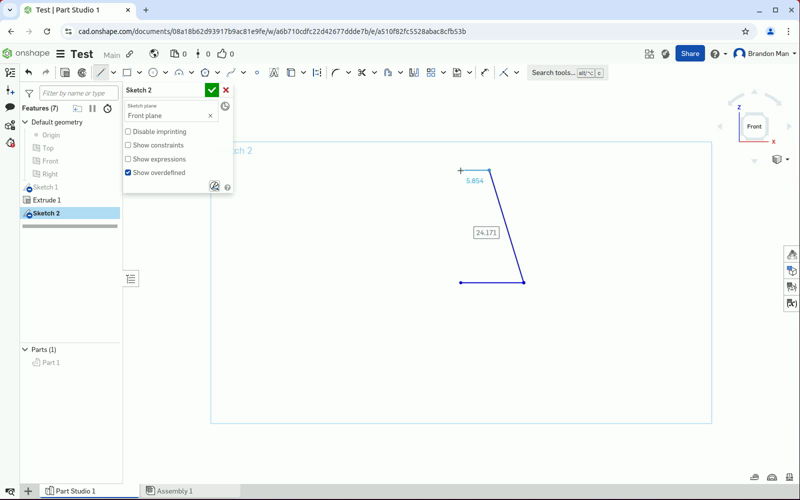
click(460, 170)
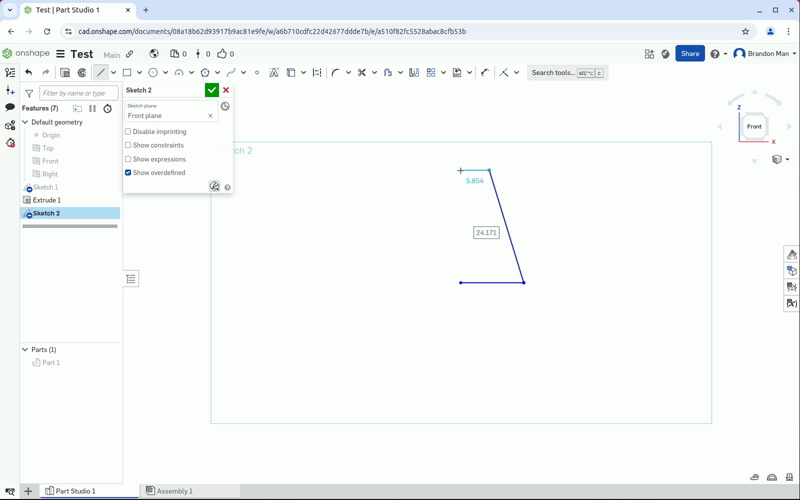
key_up(shift)
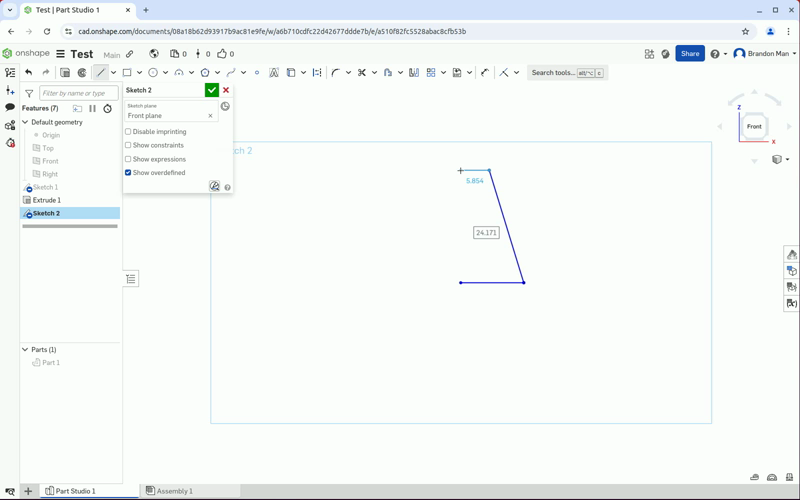
key_down(shift)
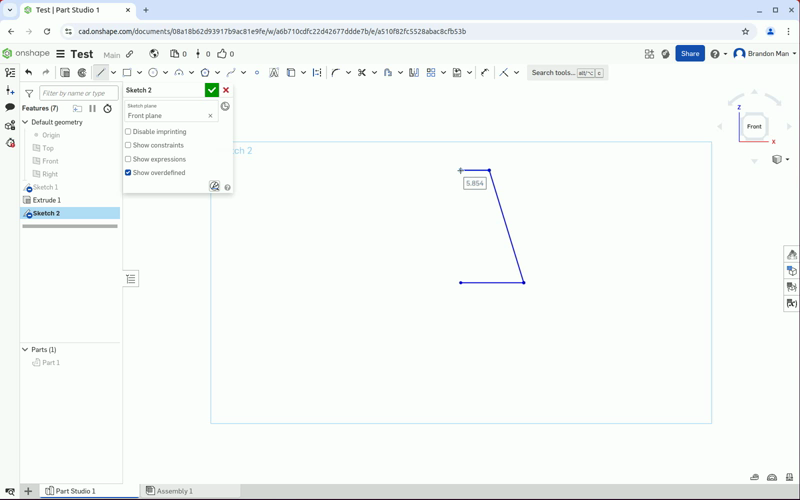
mouse_move(460, 282)
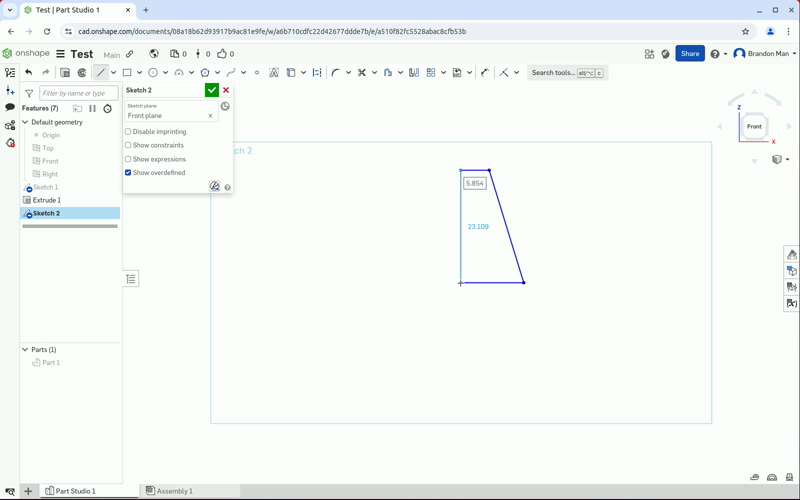
key_up(shift)
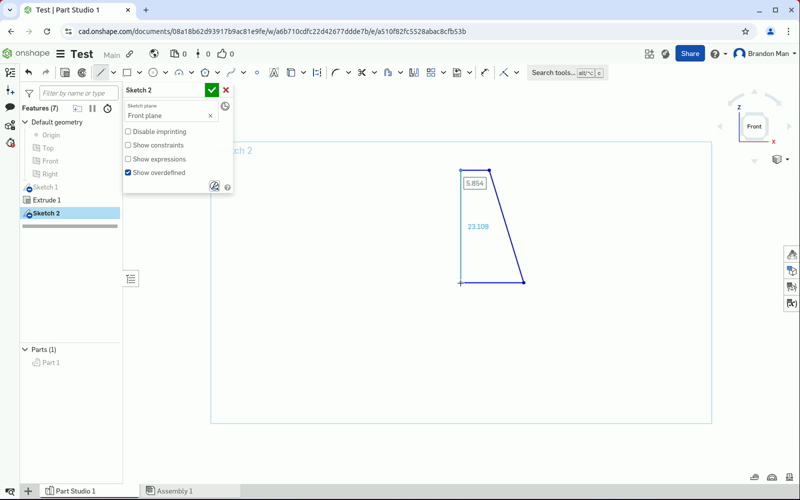
click(460, 282)
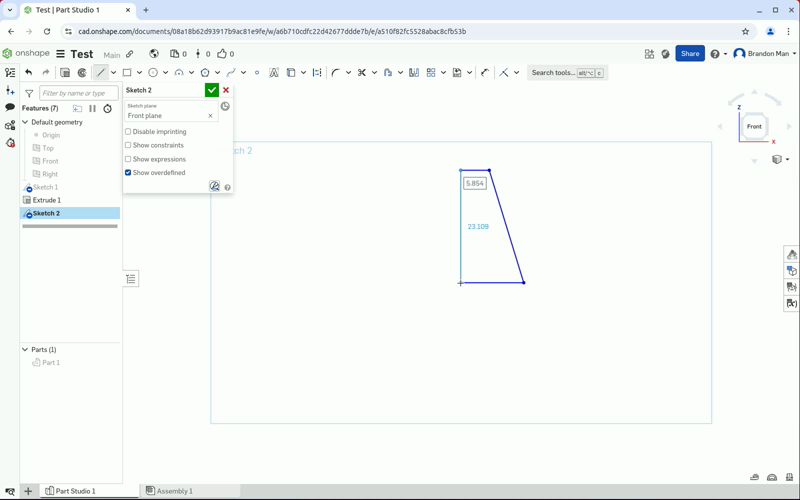
key(esc)
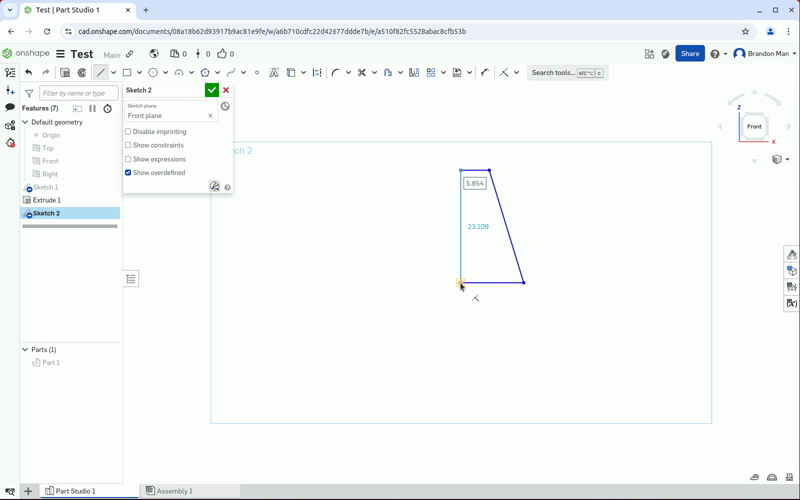
mouse_move(504, 243)
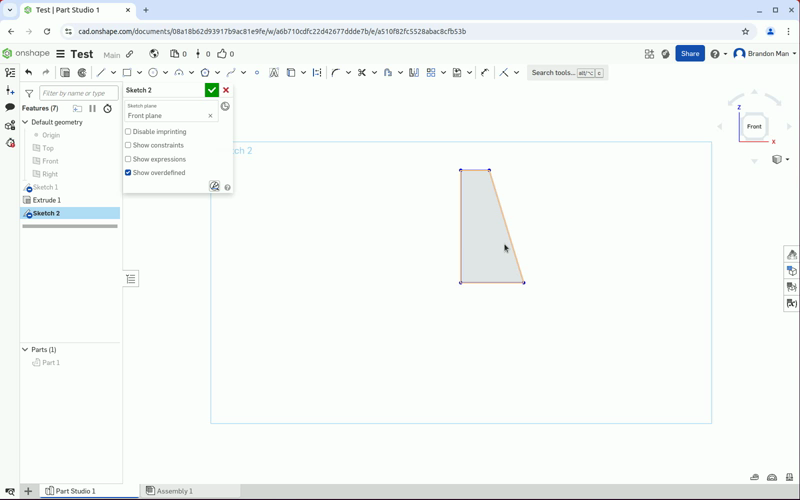
click(504, 243)
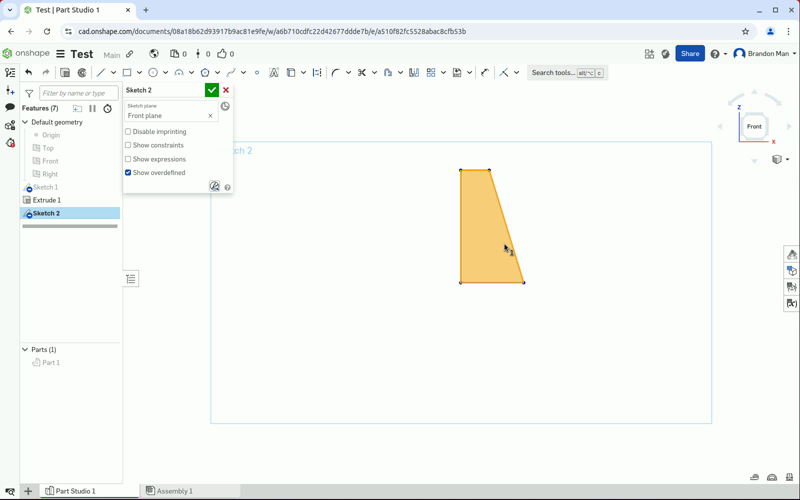
mouse_move(73, 352)
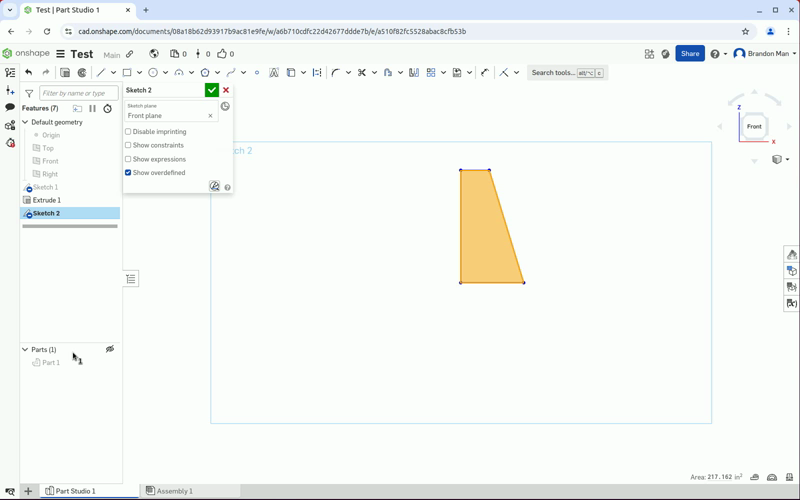
key(shift+y)
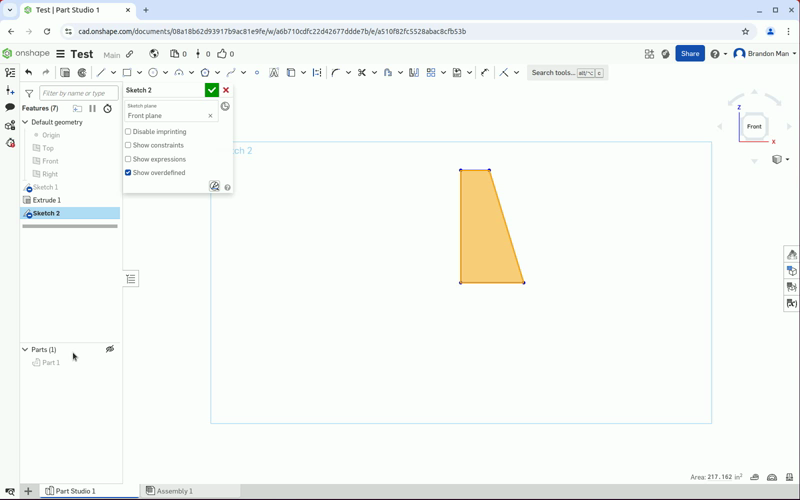
key(shift+e)
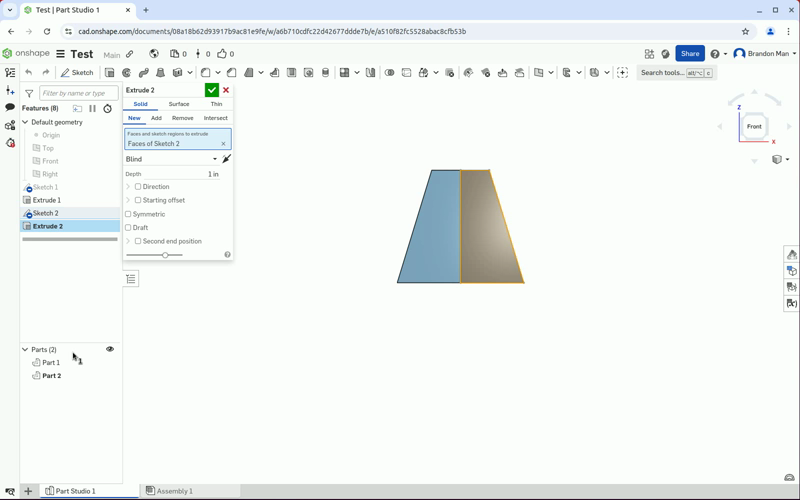
mouse_move(143, 106)
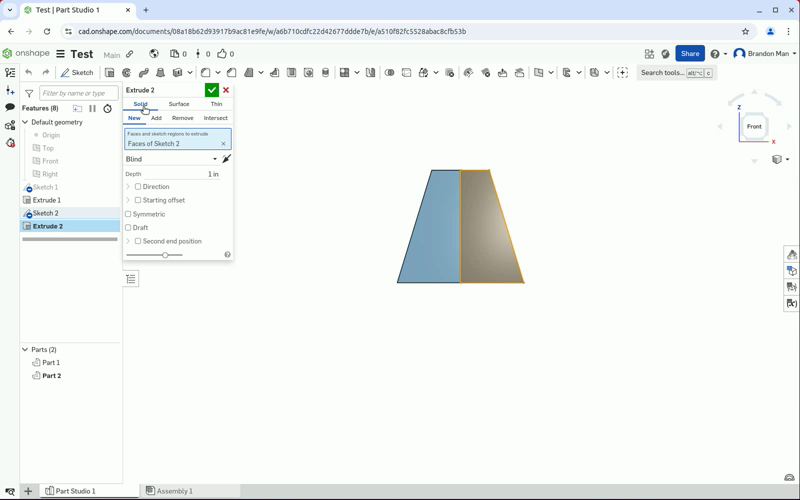
click(143, 106)
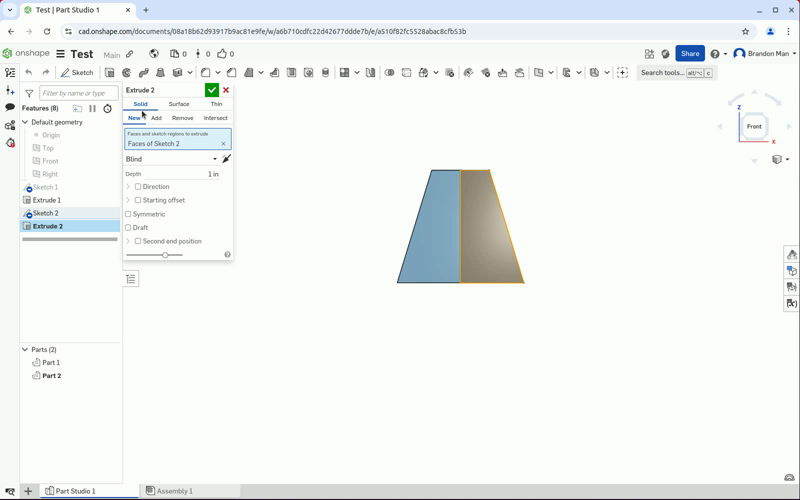
mouse_move(137, 120)
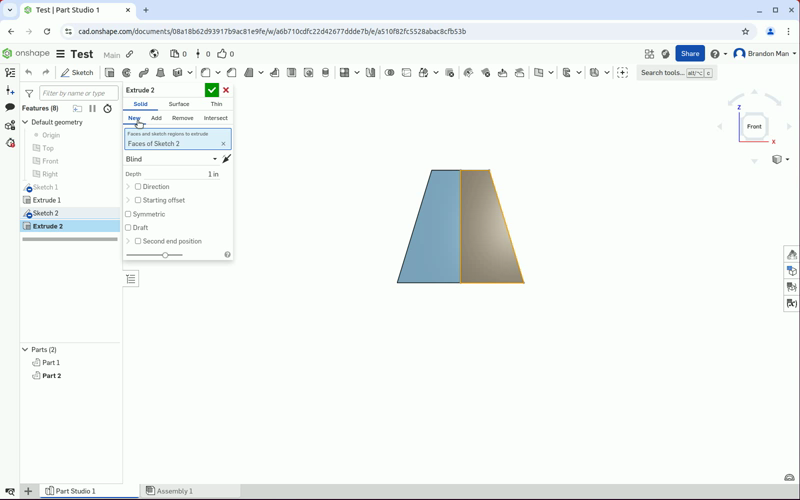
click(137, 120)
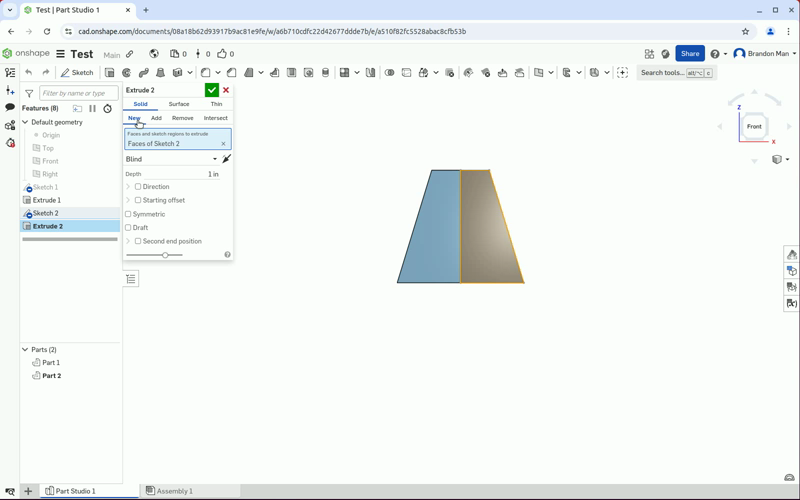
key(tab, 4)
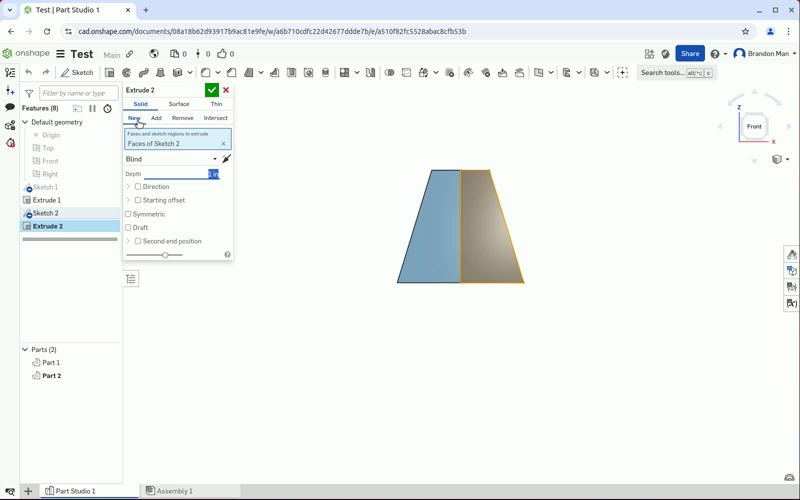
text(1.444)
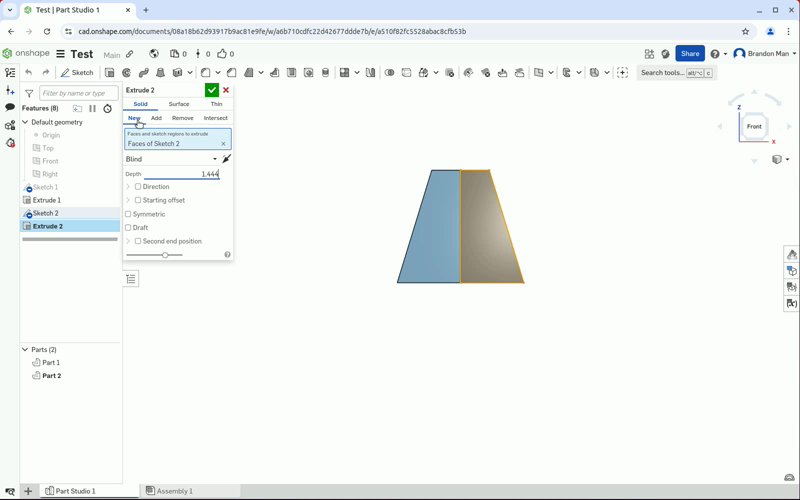
key(enter)
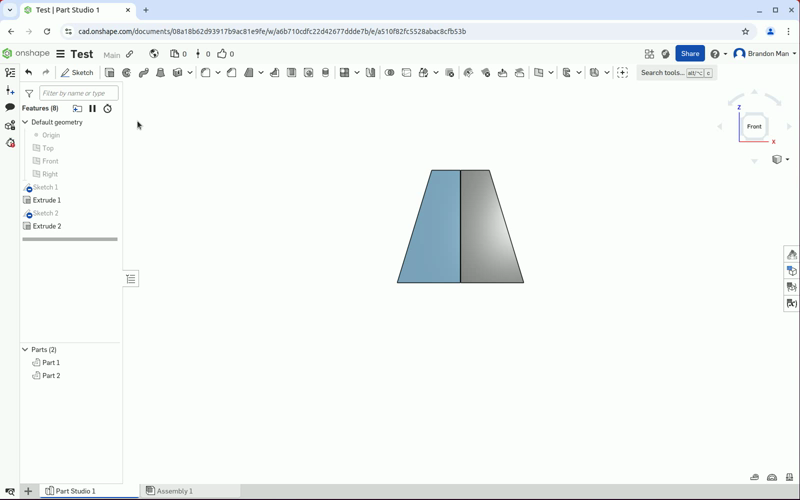
key(shift+h)
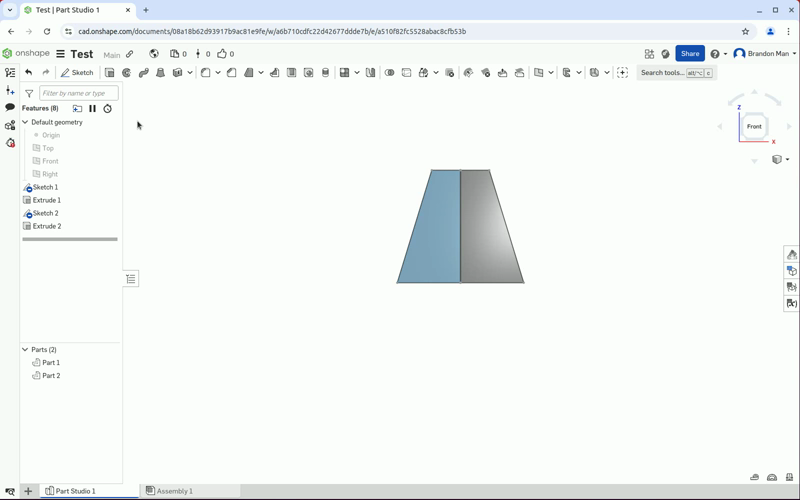
key(shift+h)
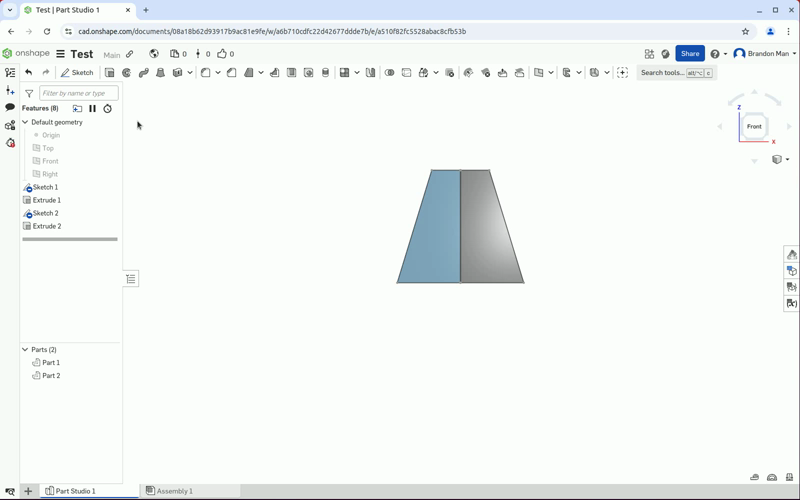
key(shift+7)
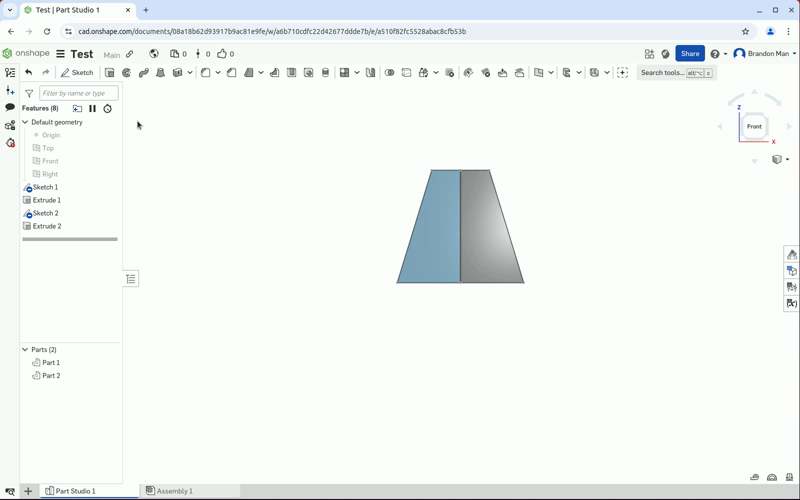
key(left, 2)
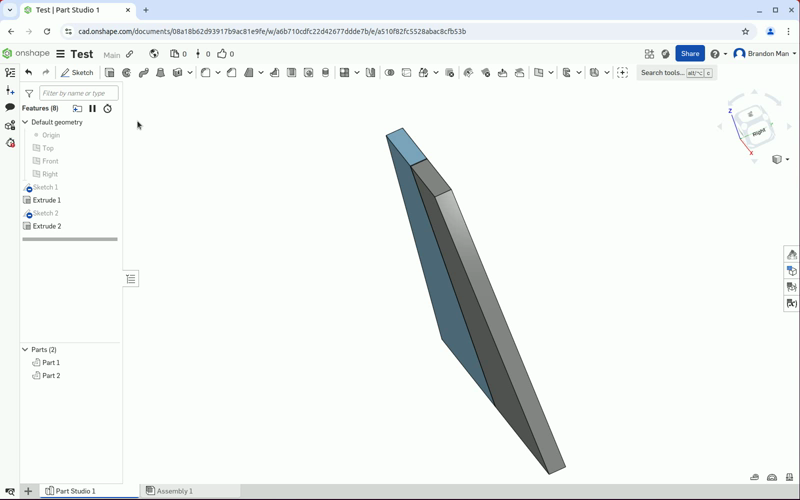
key(down, 2)
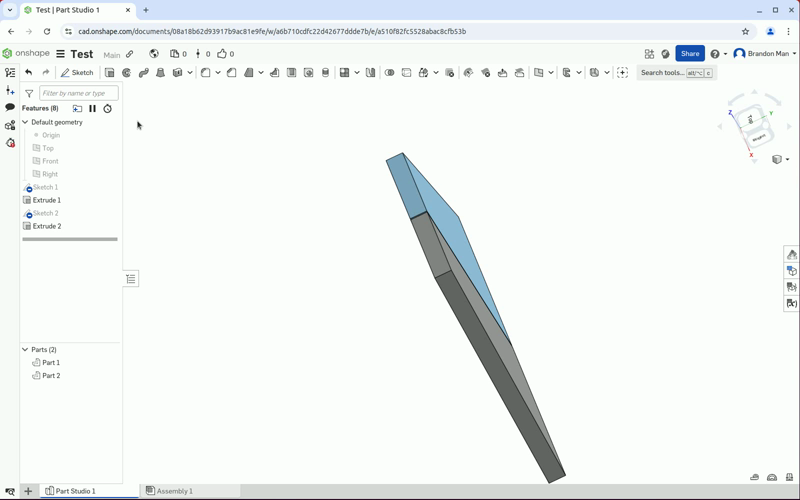
key(up, 2)
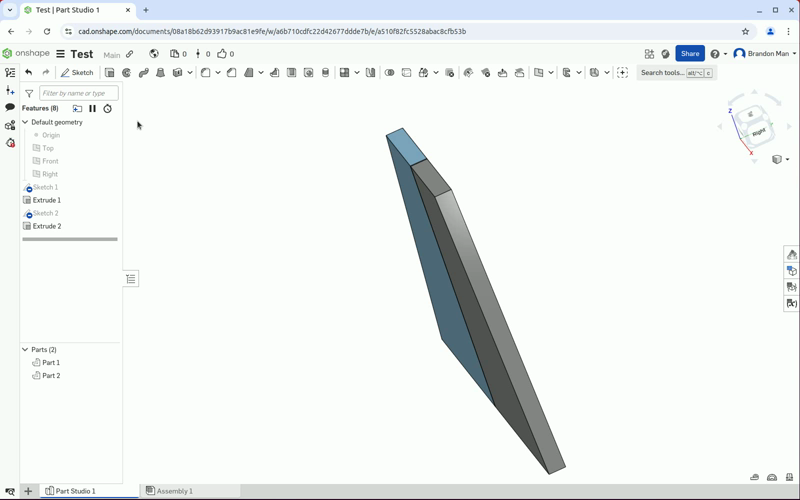
key(right, 2)
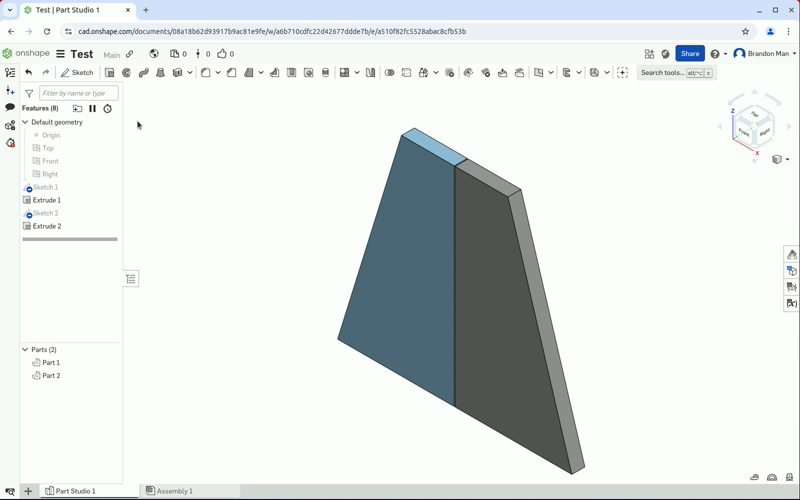
mouse_move(73, 189)
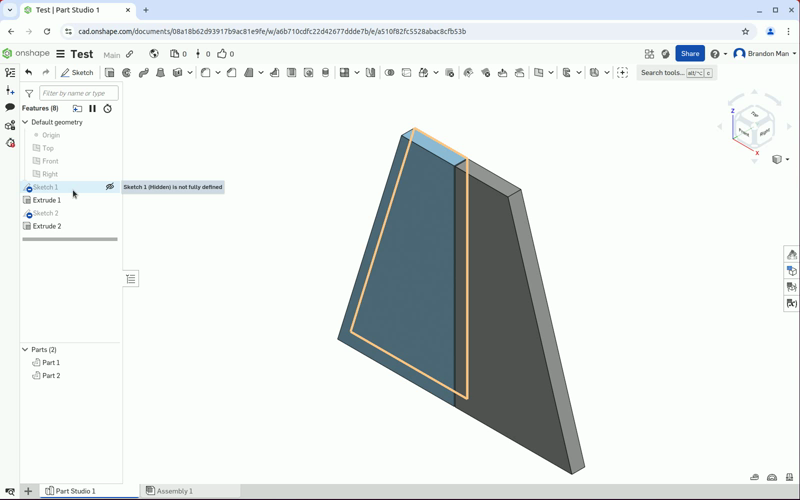
click(73, 189)